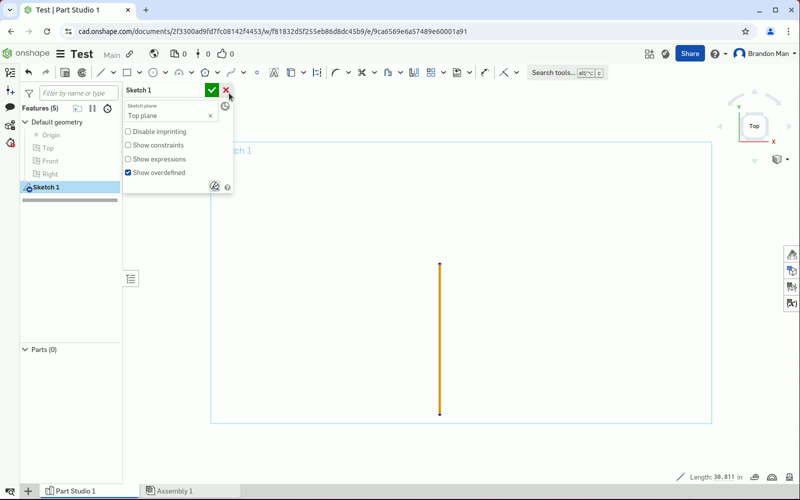
key(shift+h)
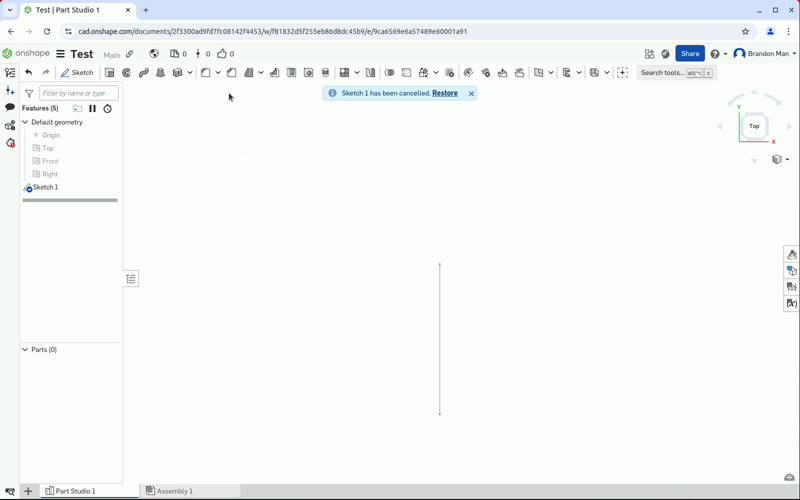
key(shift+s)
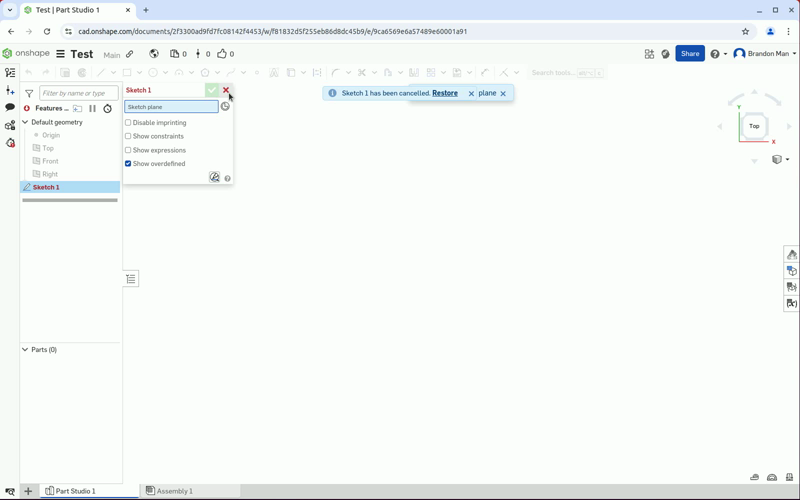
mouse_move(73, 150)
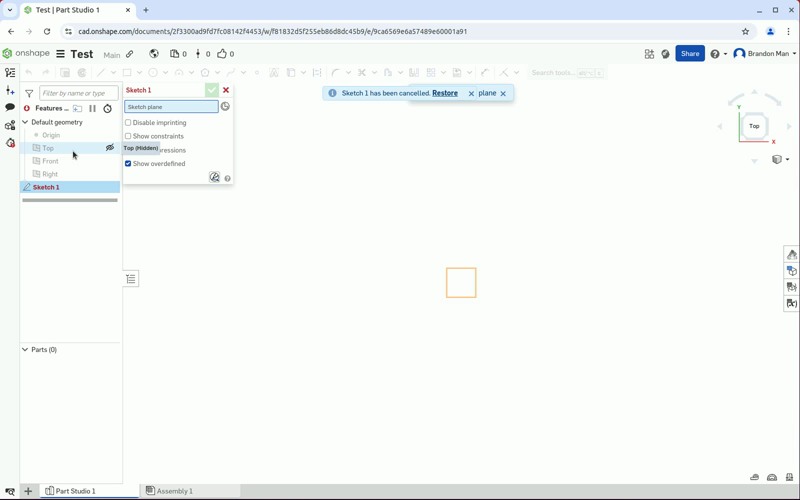
click(73, 150)
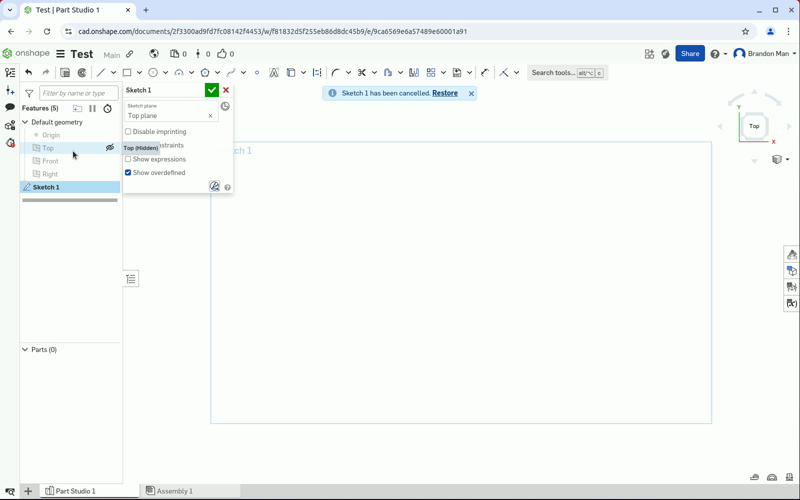
mouse_move(73, 352)
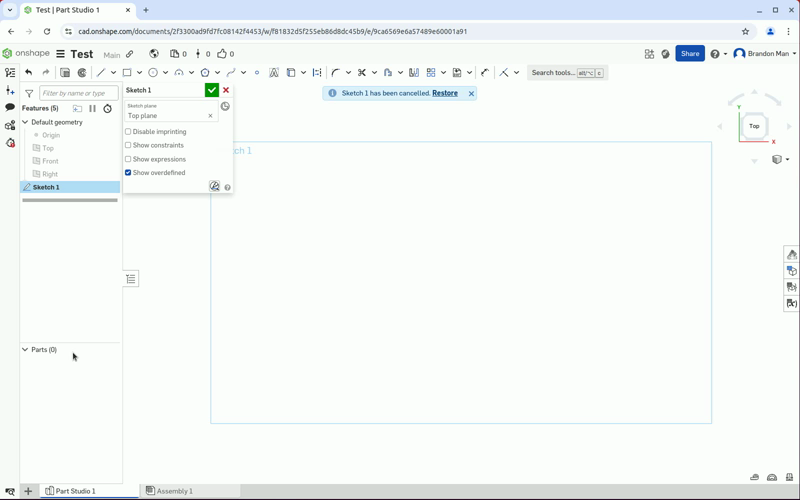
key(y)
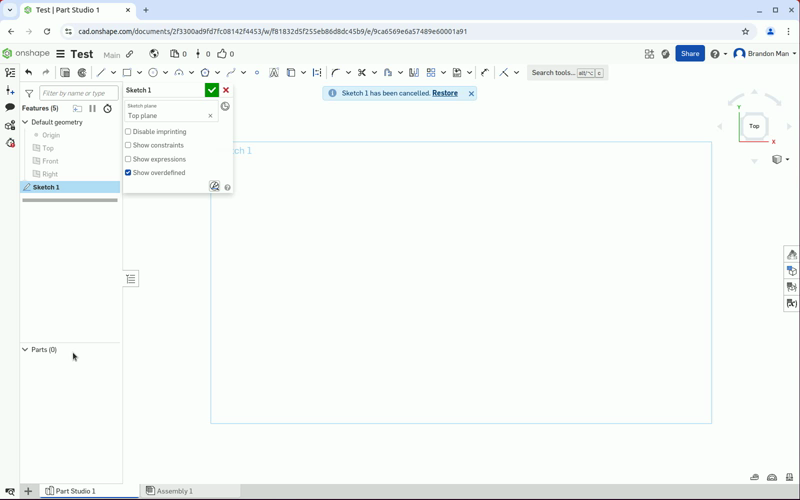
key(l)
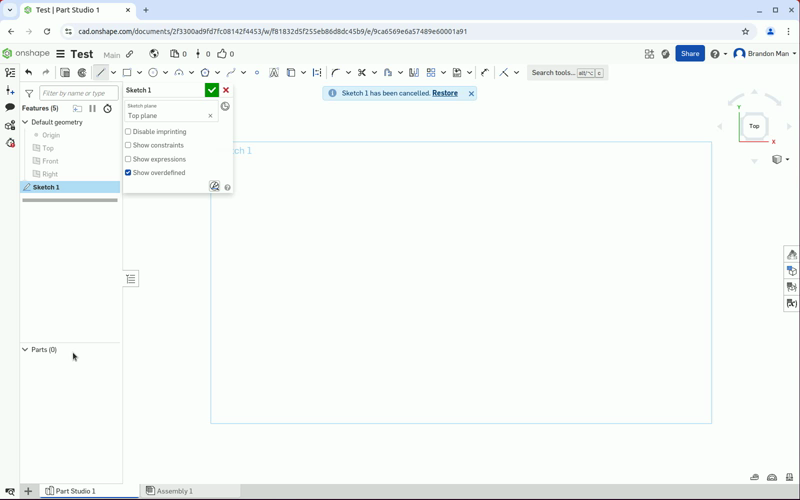
key_down(shift)
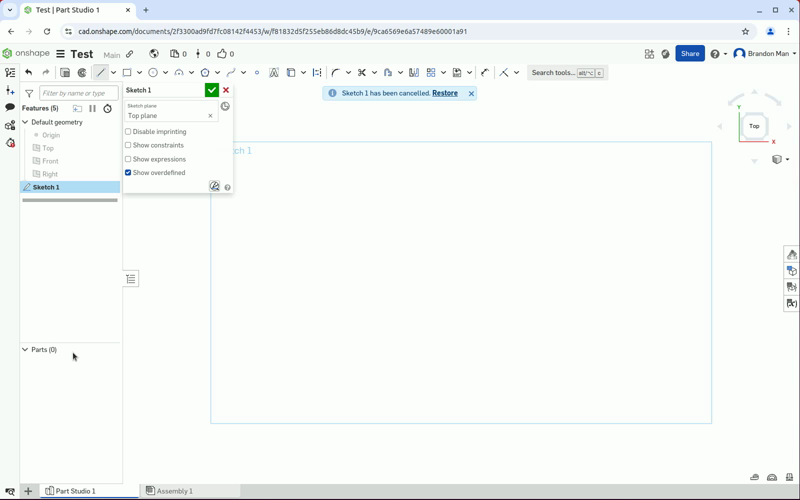
mouse_move(355, 365)
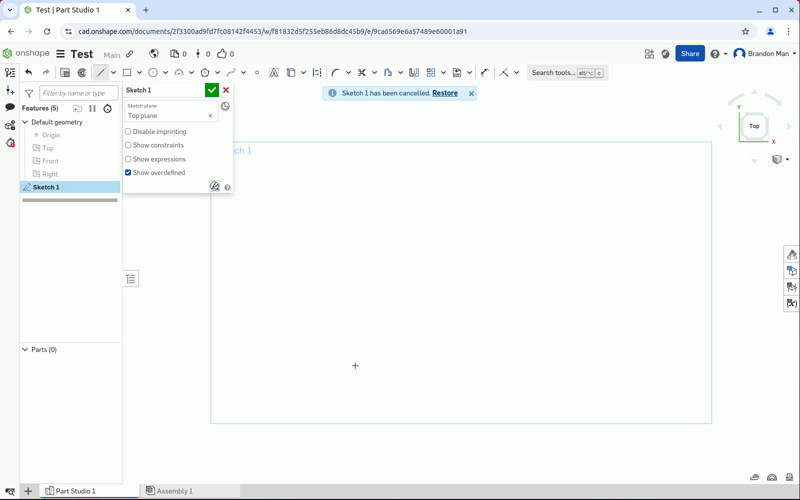
click(355, 365)
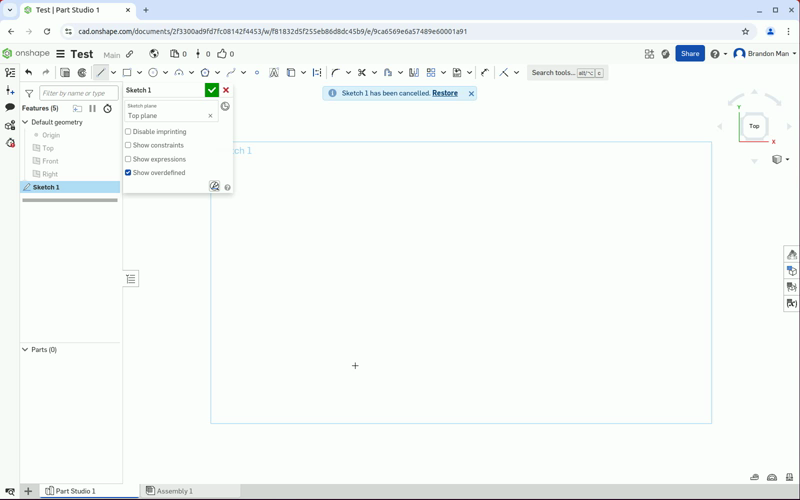
key_up(shift)
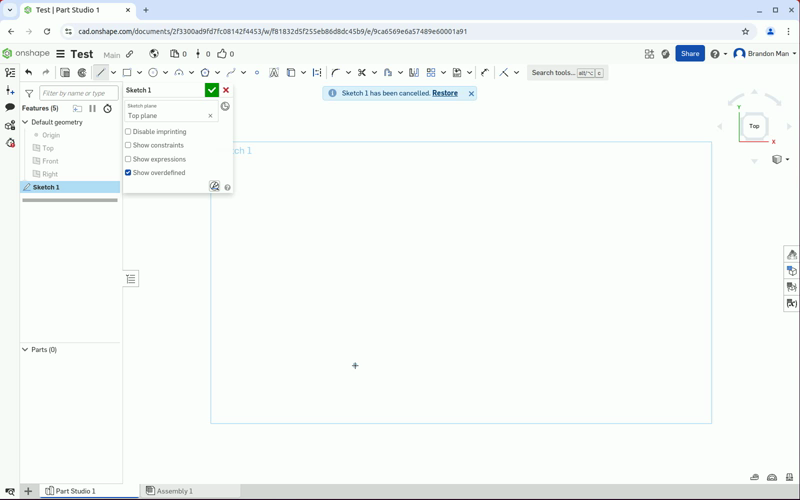
key_down(shift)
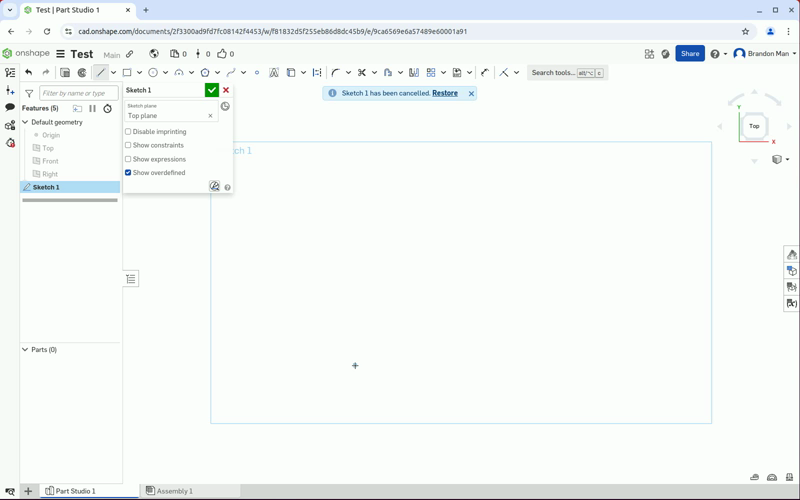
mouse_move(564, 365)
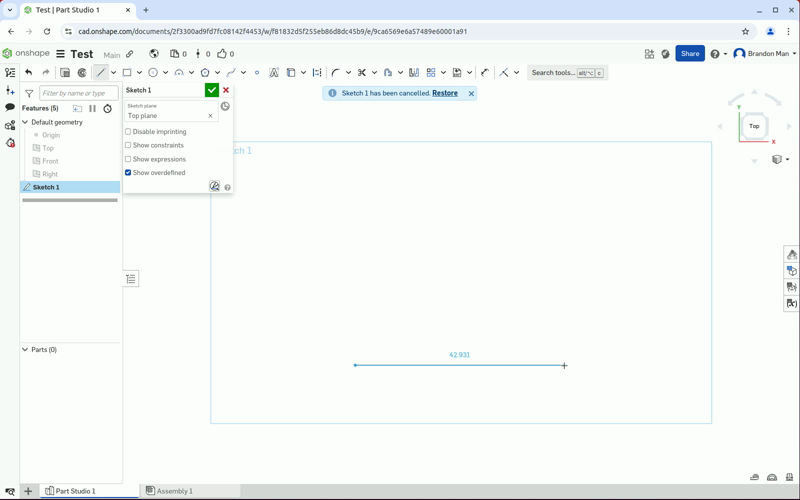
click(564, 365)
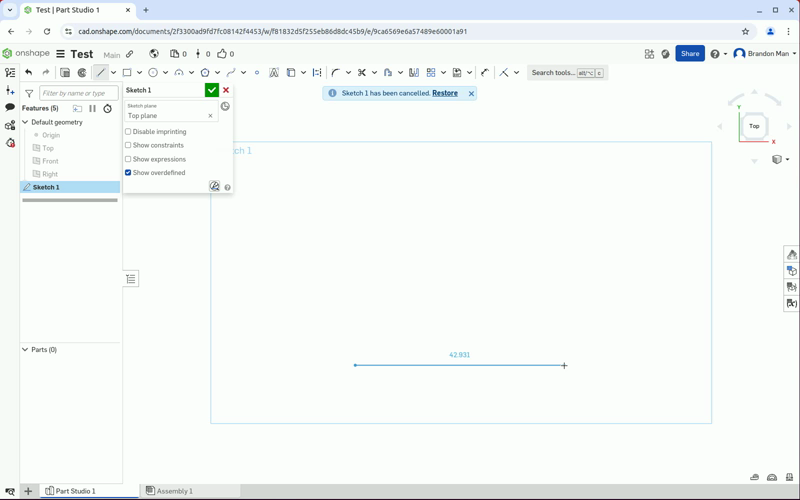
key_up(shift)
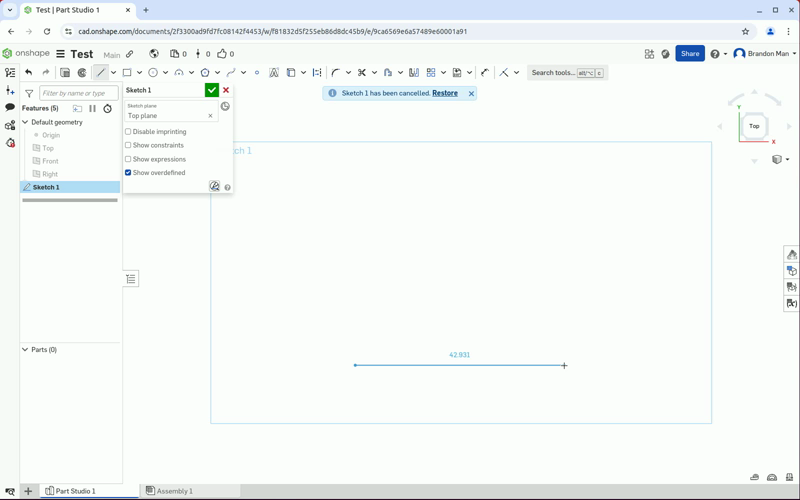
key_down(shift)
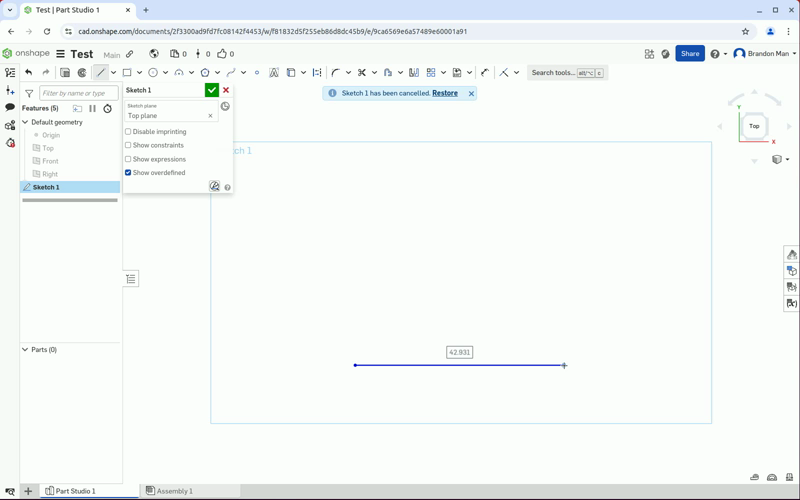
mouse_move(564, 202)
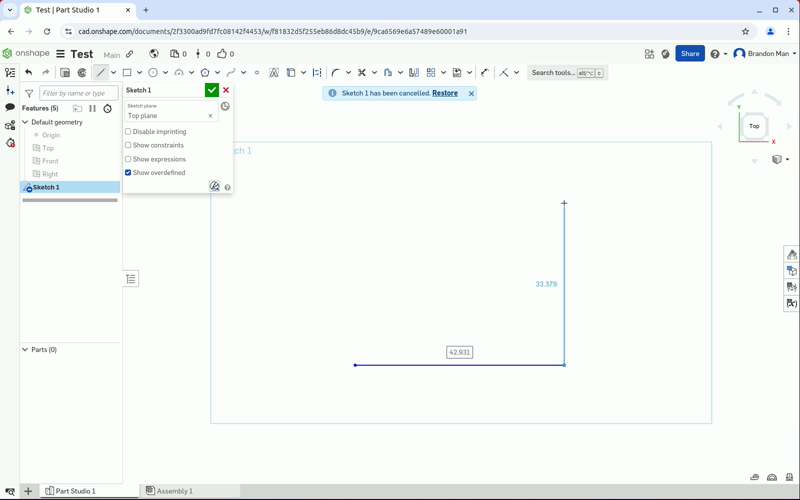
click(564, 202)
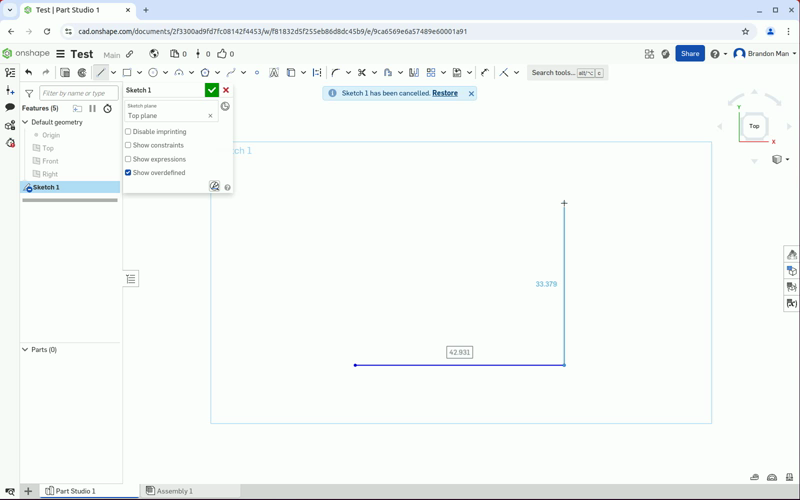
key_up(shift)
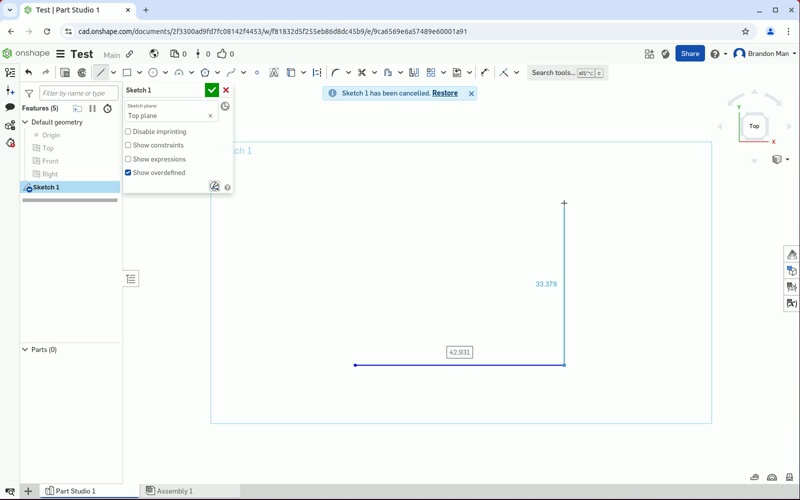
key_down(shift)
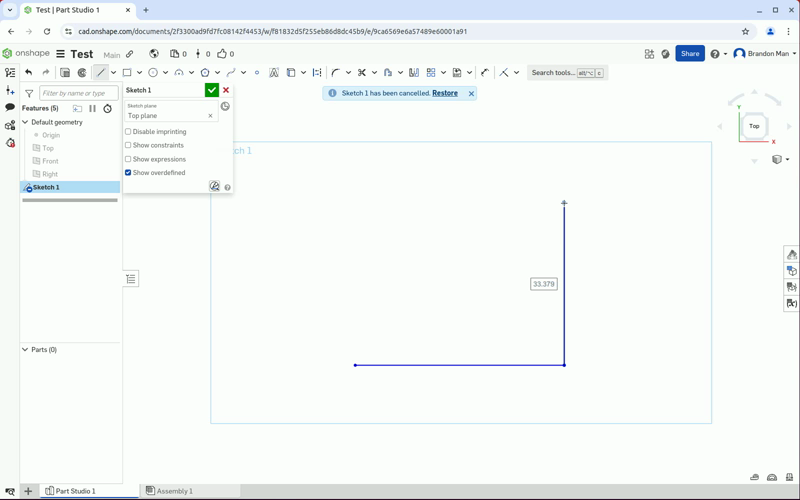
mouse_move(355, 202)
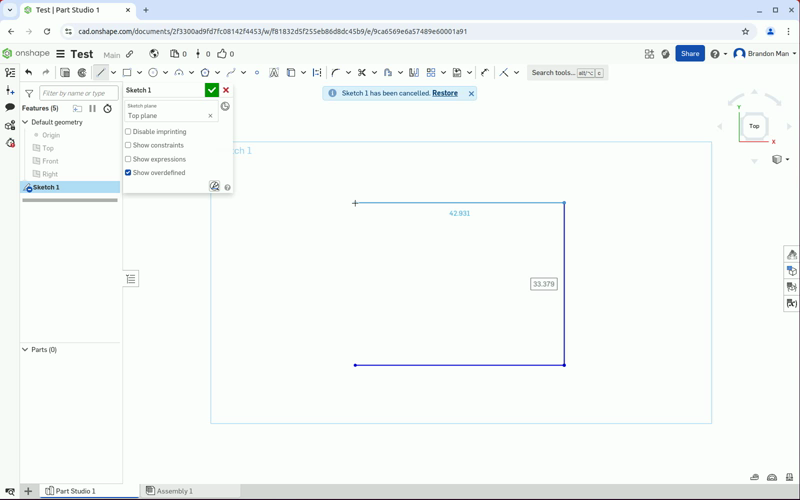
click(355, 202)
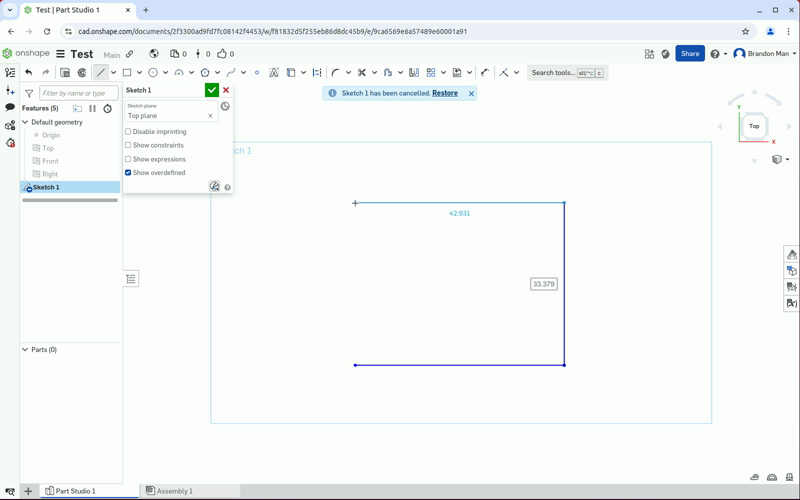
key_up(shift)
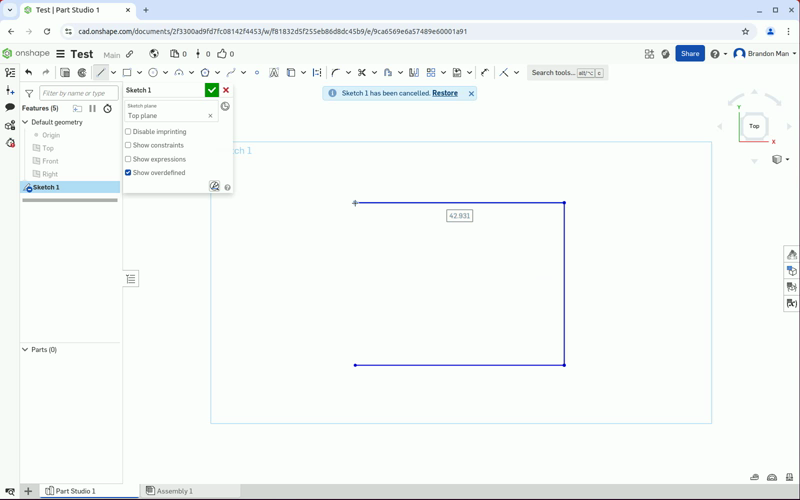
key_down(shift)
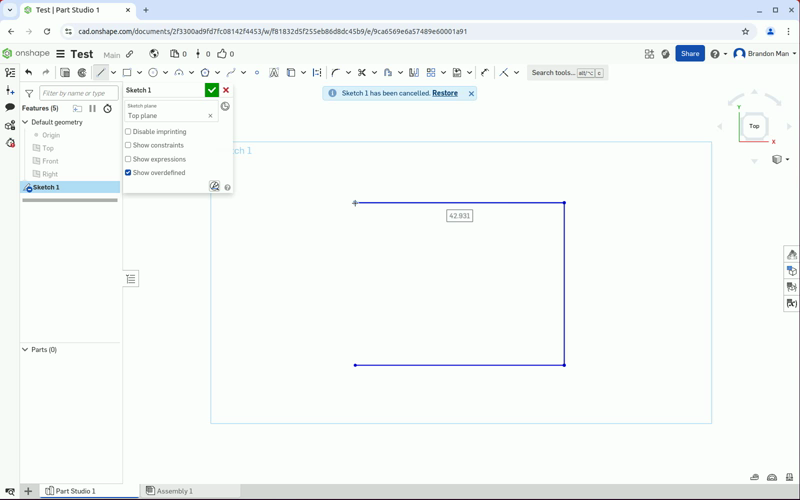
mouse_move(355, 365)
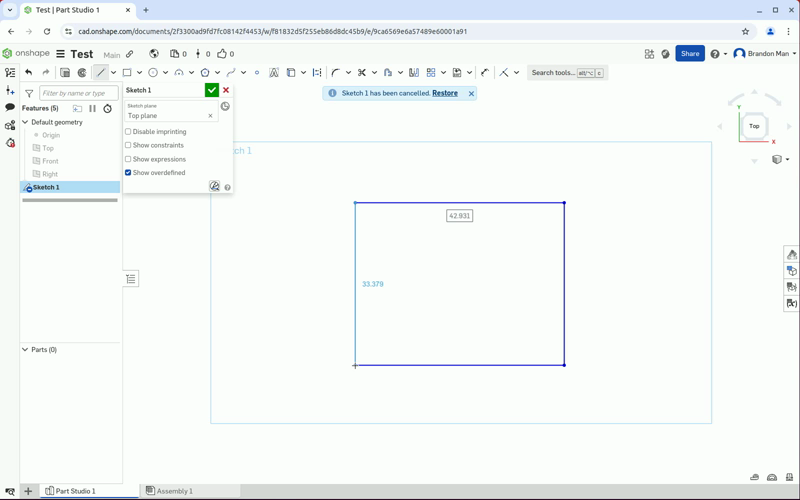
key_up(shift)
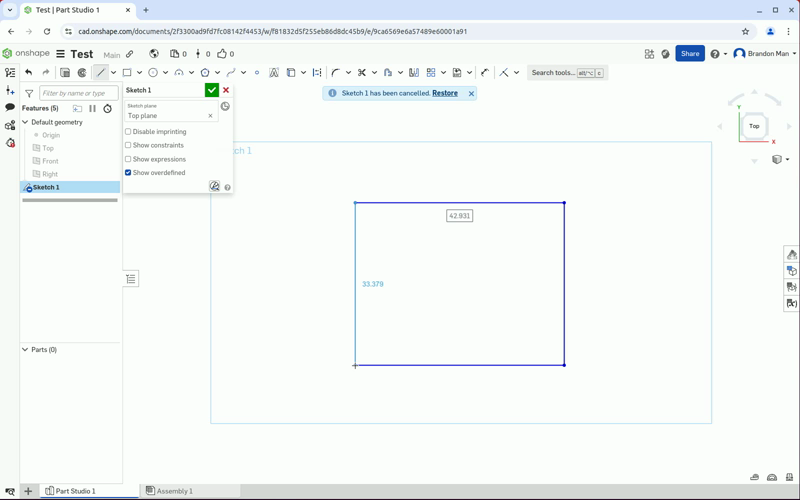
click(355, 365)
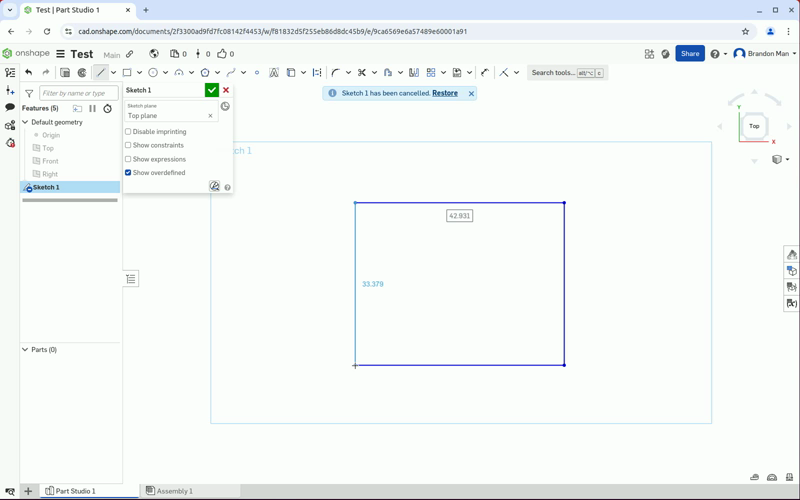
key(esc)
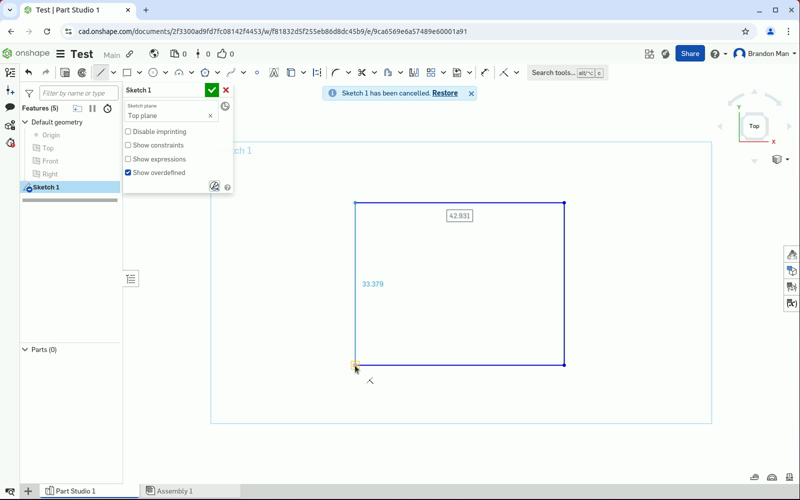
mouse_move(515, 234)
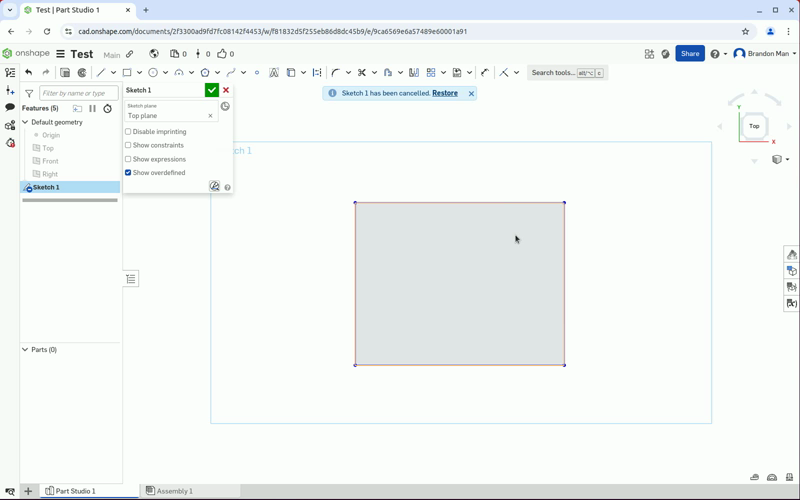
click(515, 234)
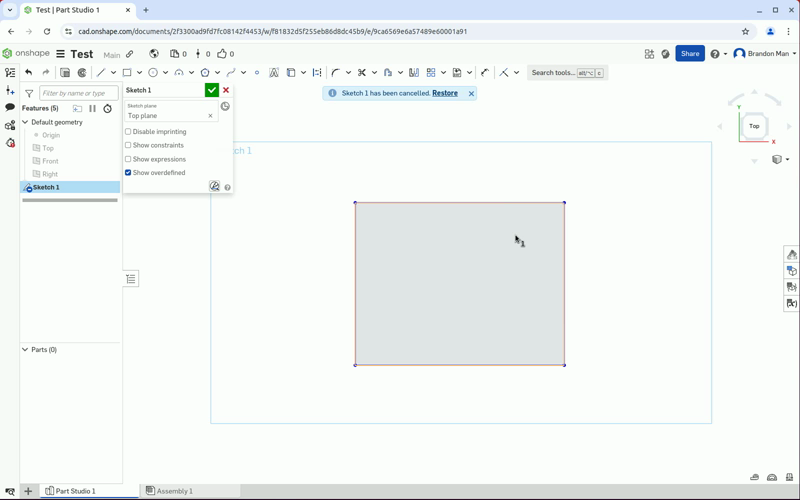
mouse_move(73, 352)
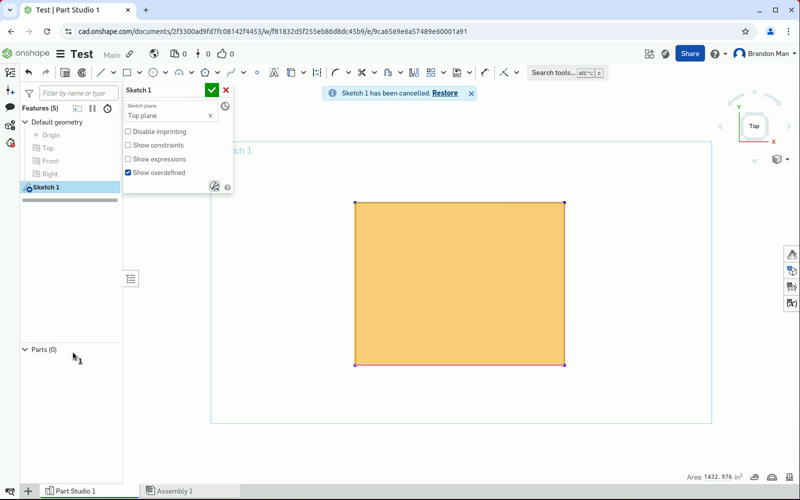
key(shift+y)
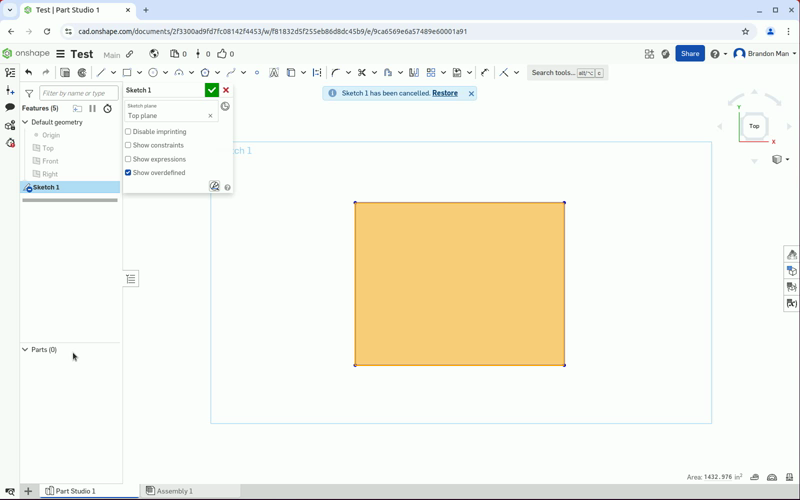
key(shift+e)
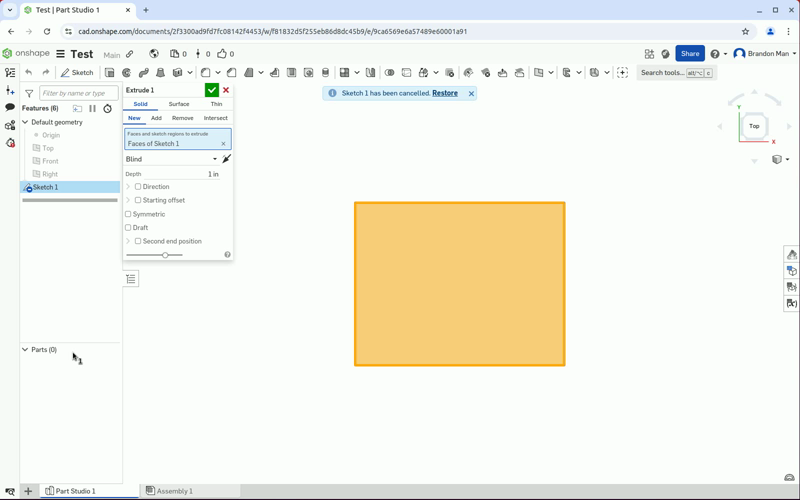
mouse_move(143, 106)
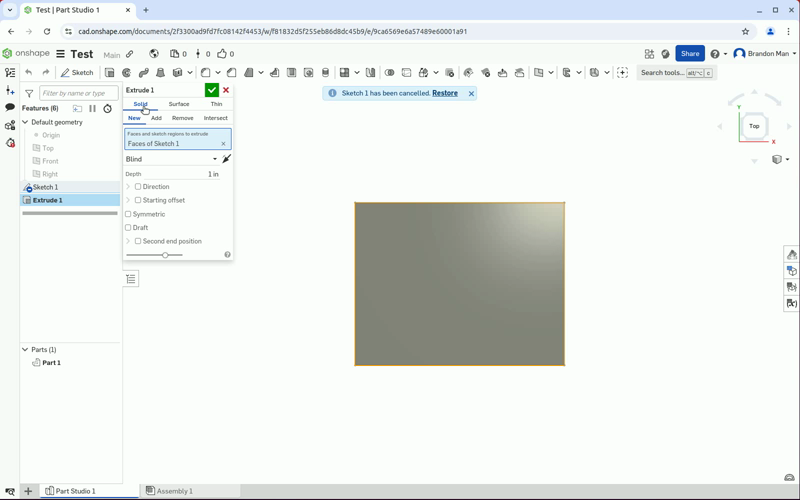
click(143, 106)
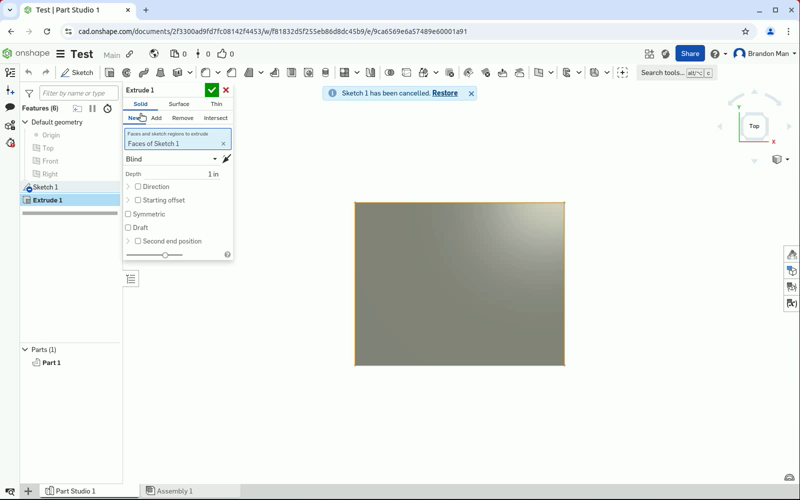
mouse_move(137, 120)
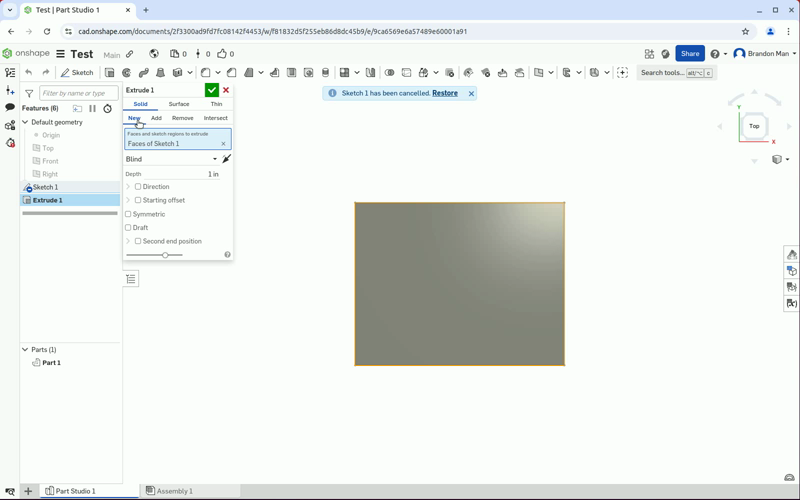
click(137, 120)
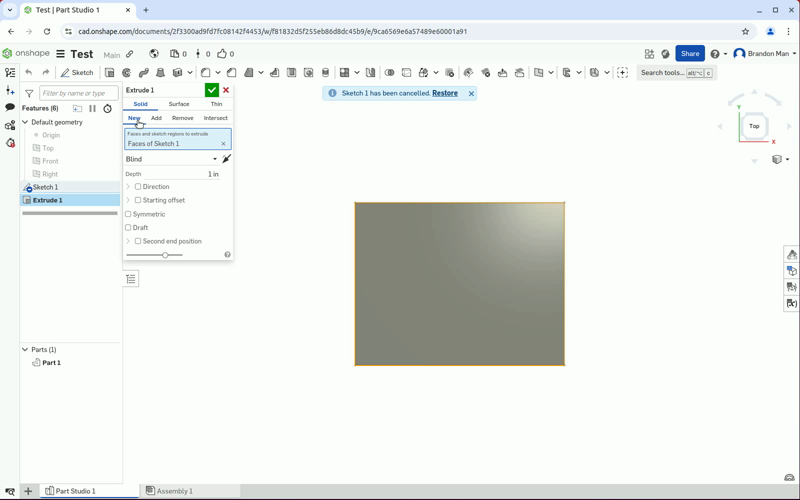
key(tab, 4)
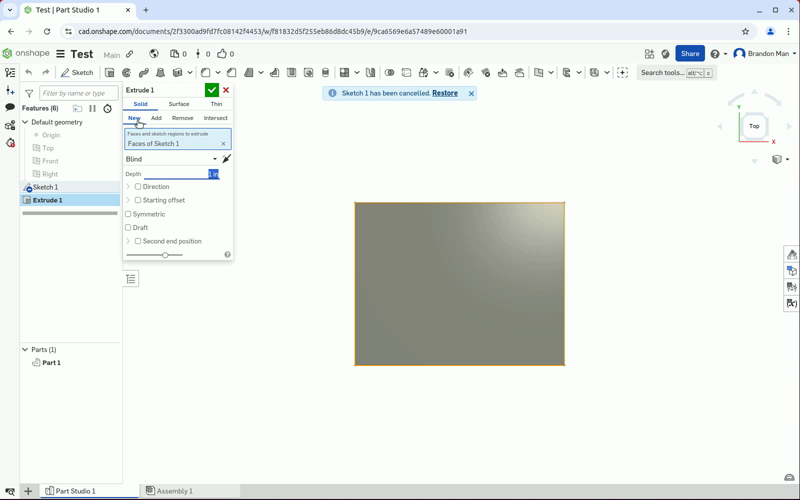
text(3.37)
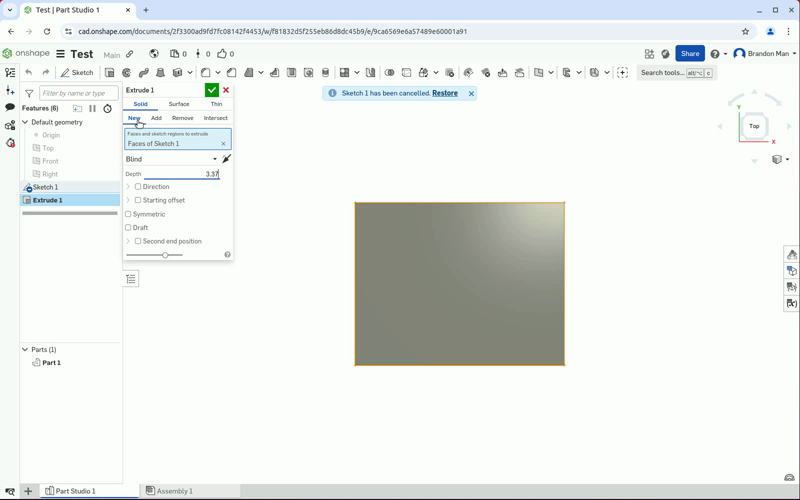
key(enter)
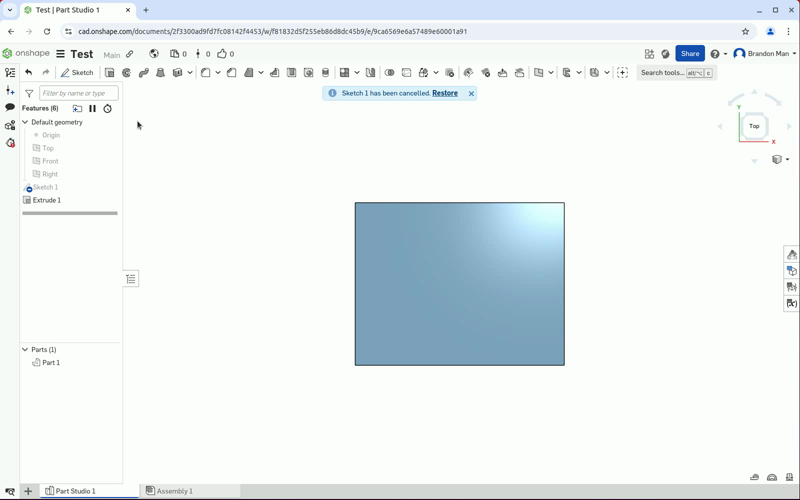
key(shift+h)
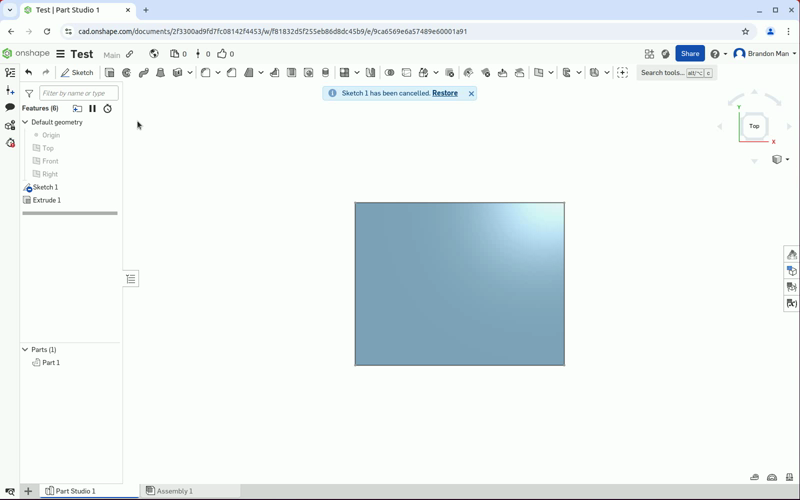
key(shift+h)
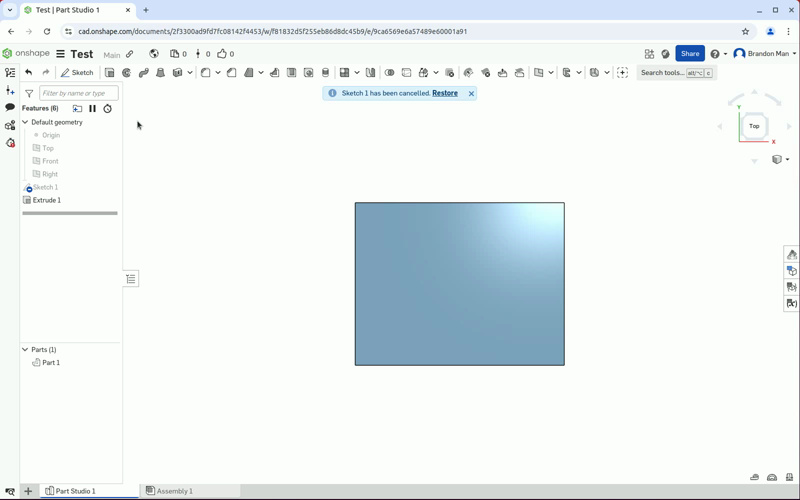
mouse_move(73, 189)
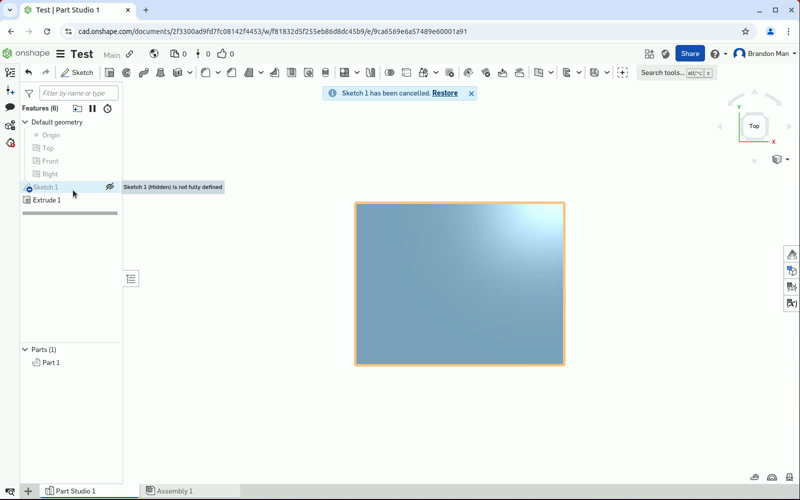
click(73, 189)
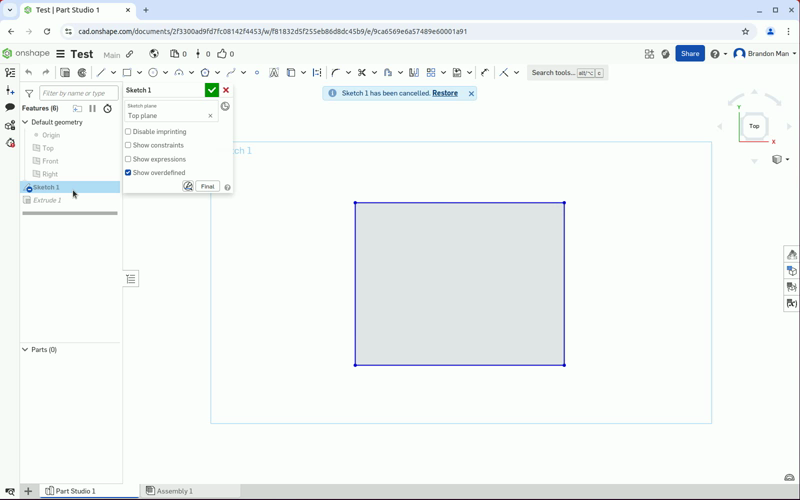
mouse_move(229, 92)
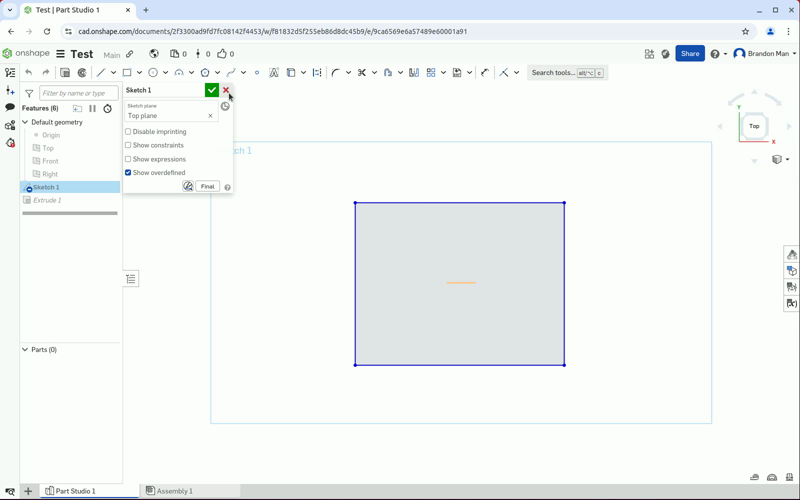
click(229, 92)
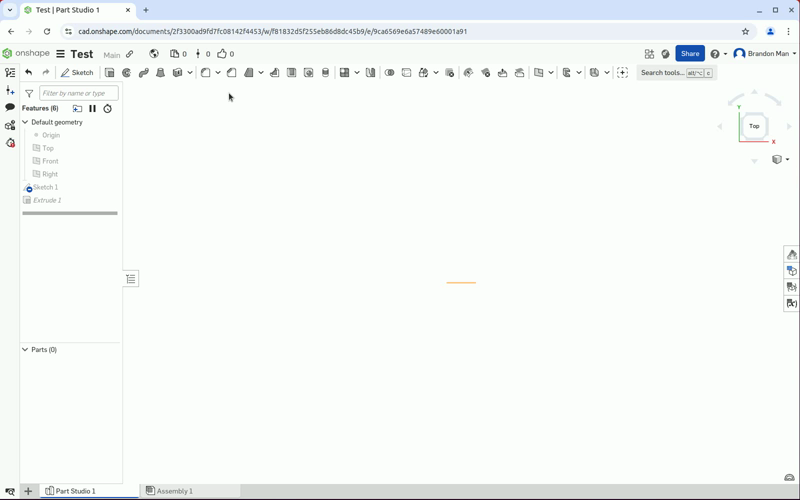
mouse_move(541, 75)
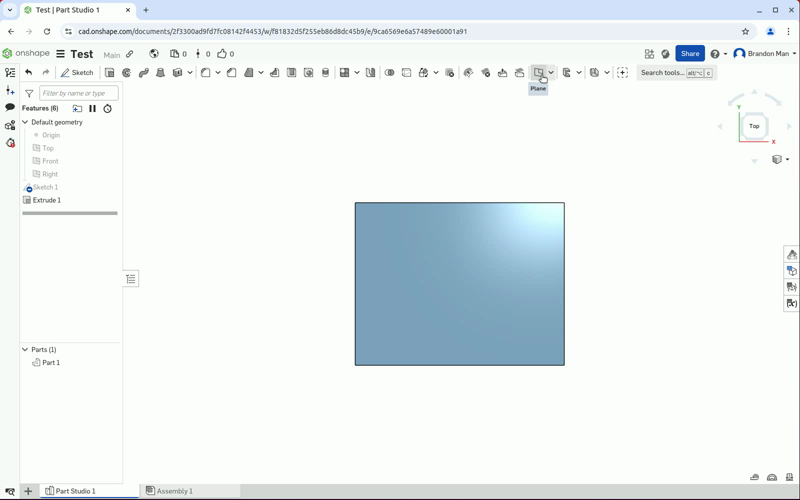
click(541, 75)
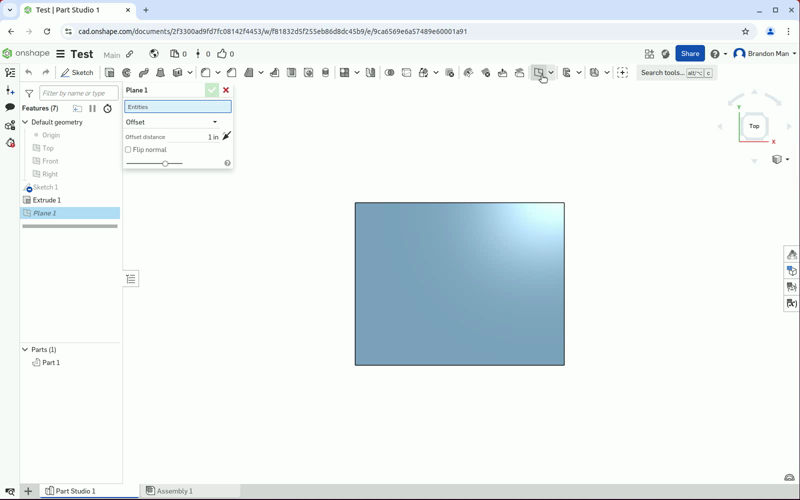
mouse_move(73, 150)
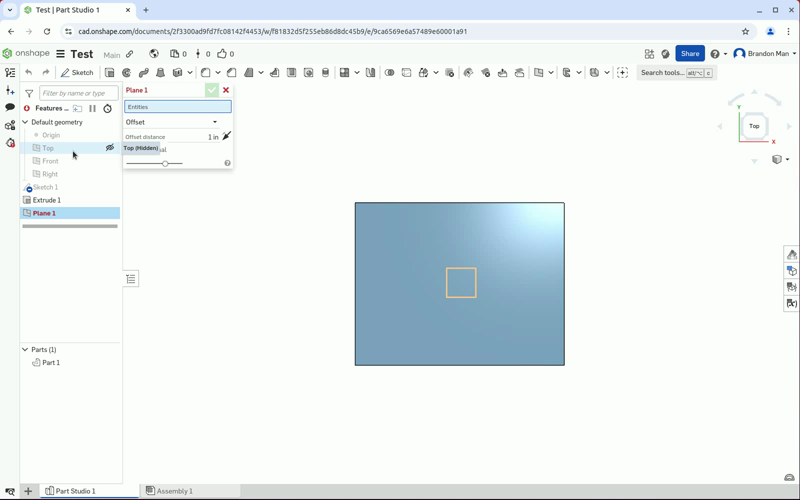
click(73, 150)
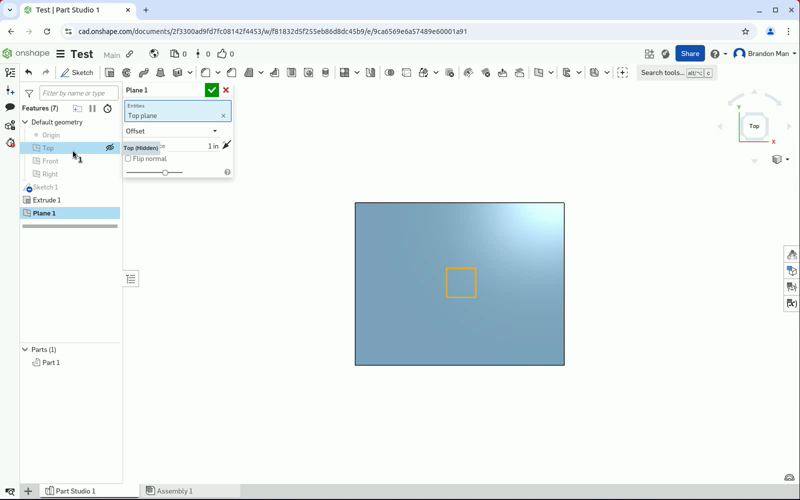
key(tab, 2)
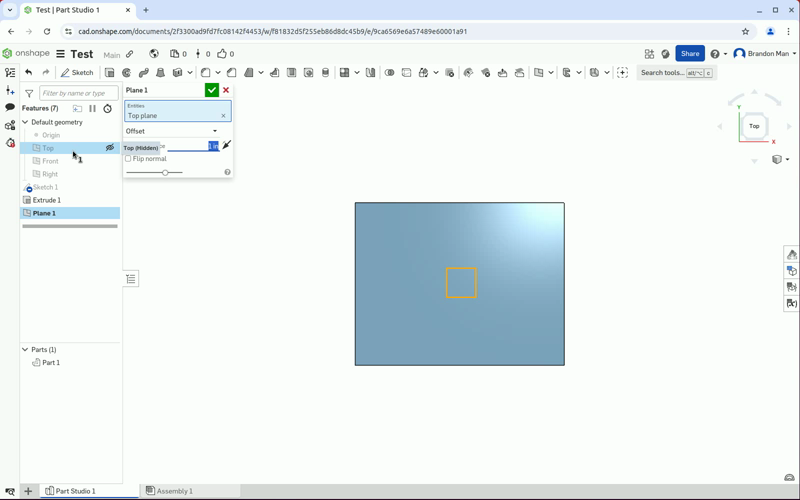
text(3.358)
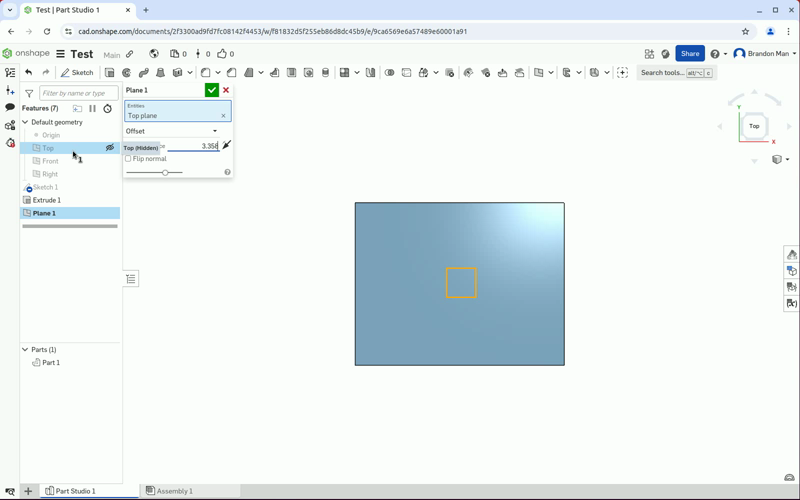
key(enter, 2)
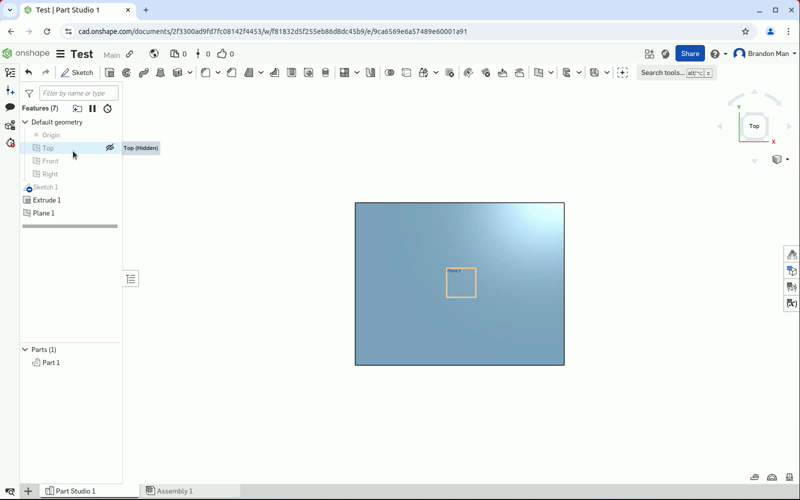
key(shift+s)
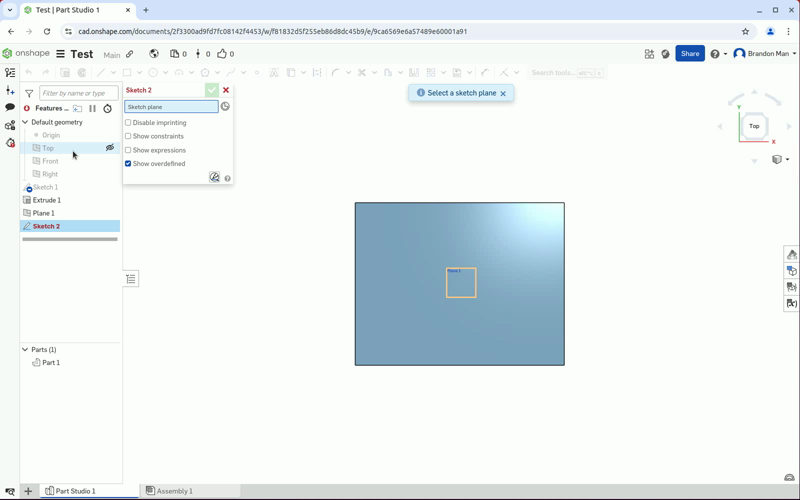
mouse_move(73, 215)
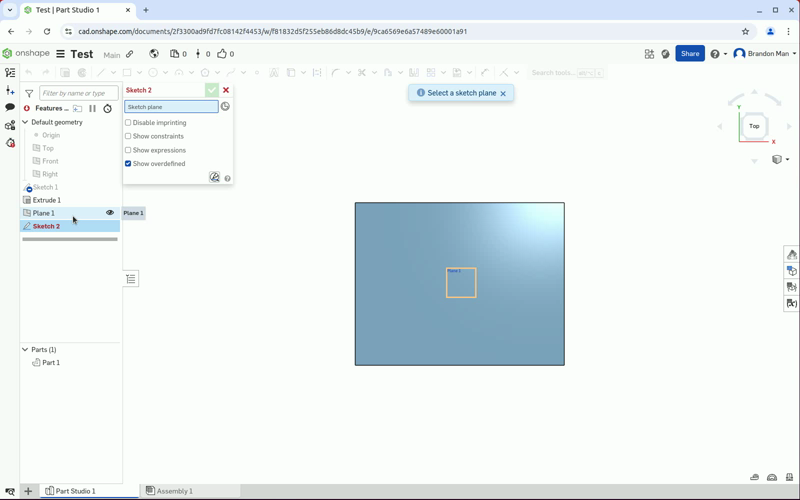
click(73, 215)
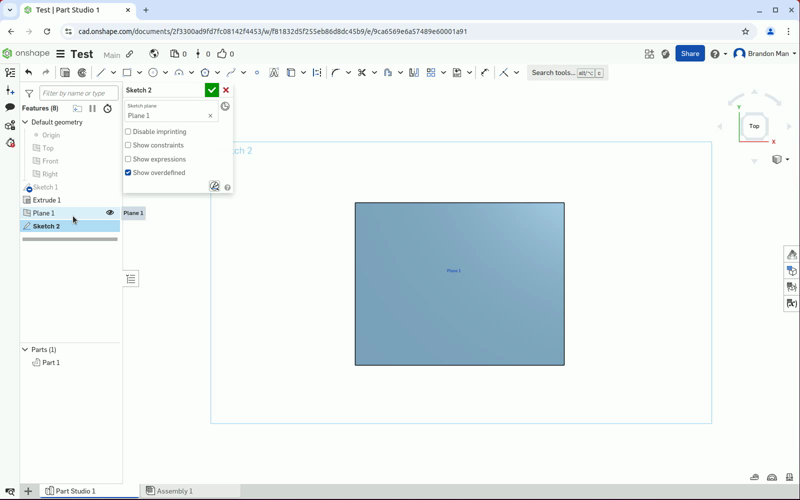
mouse_move(73, 352)
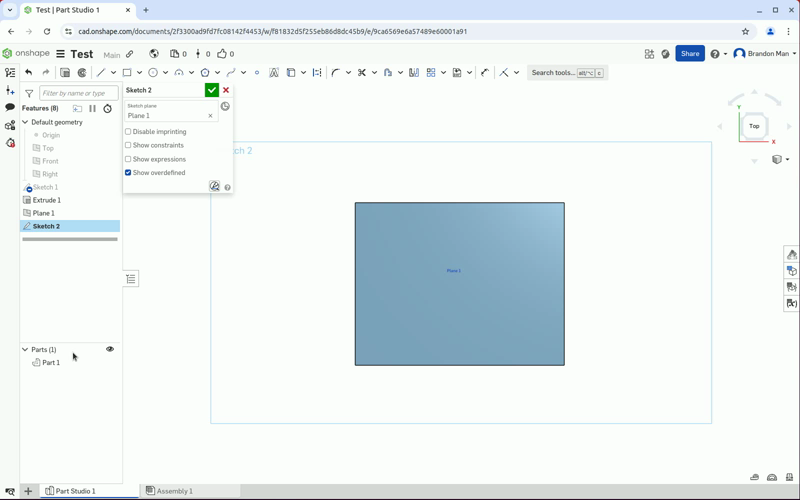
key(y)
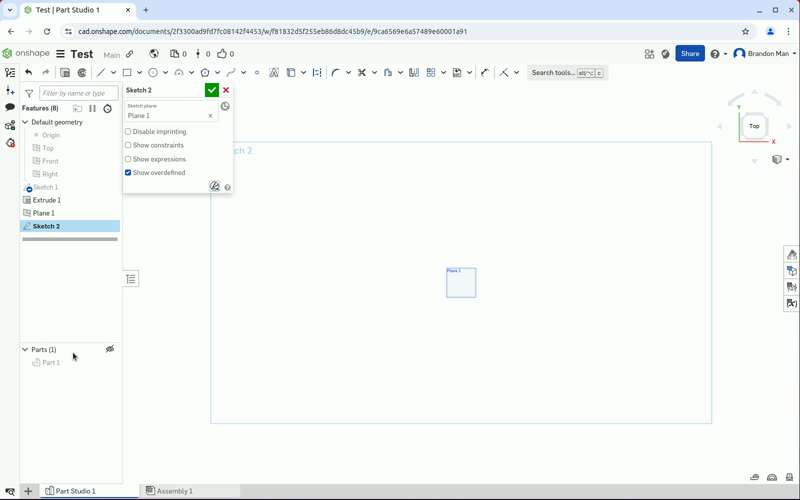
key(l)
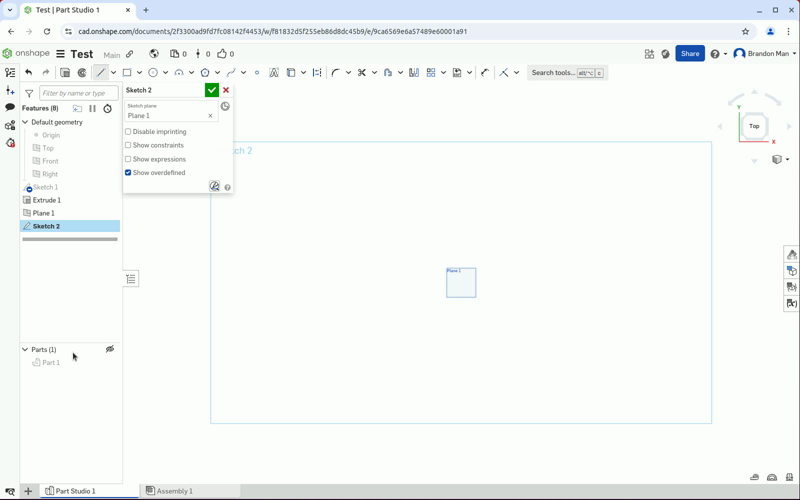
key_down(shift)
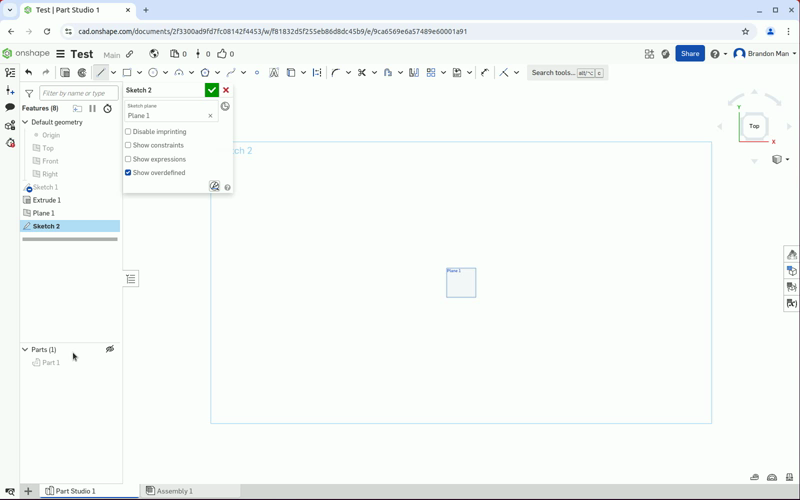
mouse_move(371, 324)
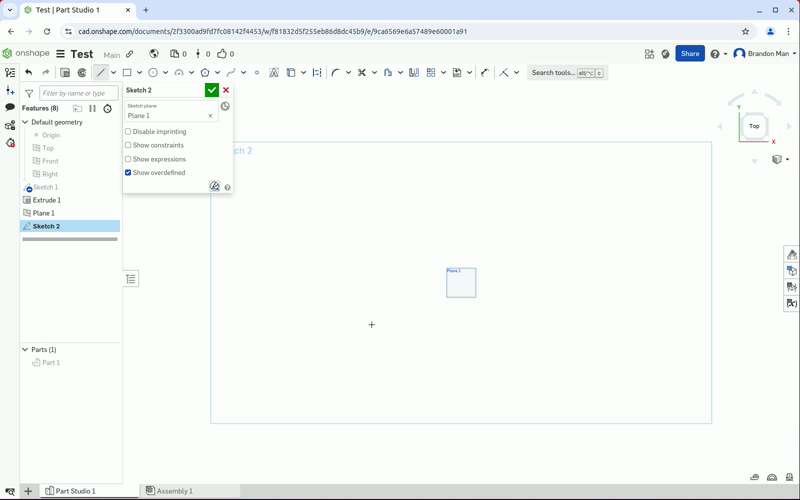
click(371, 324)
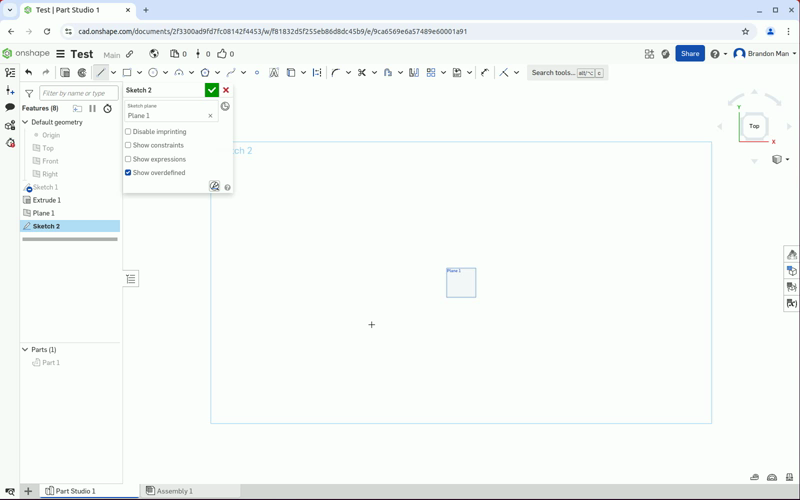
key_up(shift)
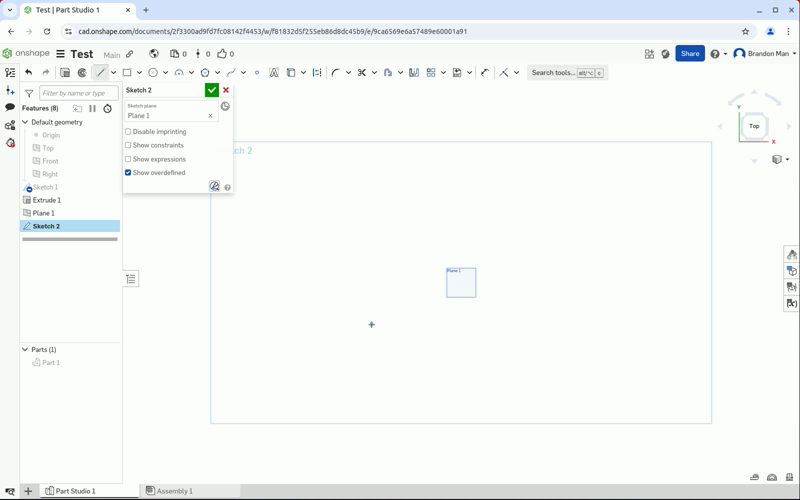
key_down(shift)
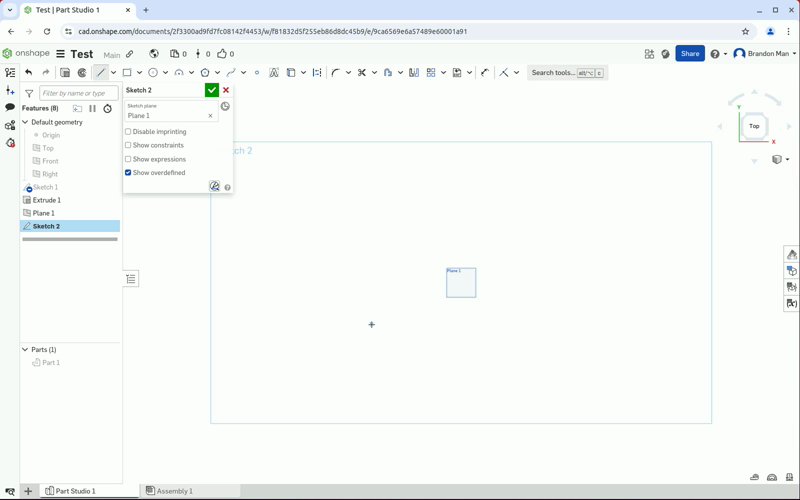
mouse_move(532, 324)
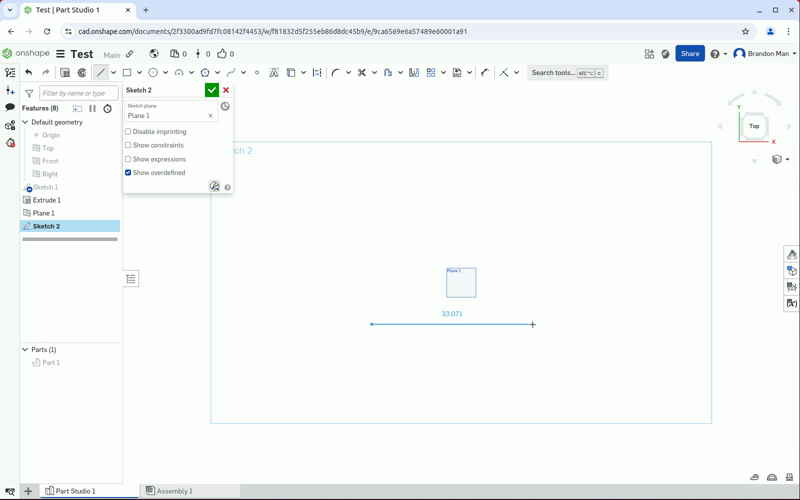
click(532, 324)
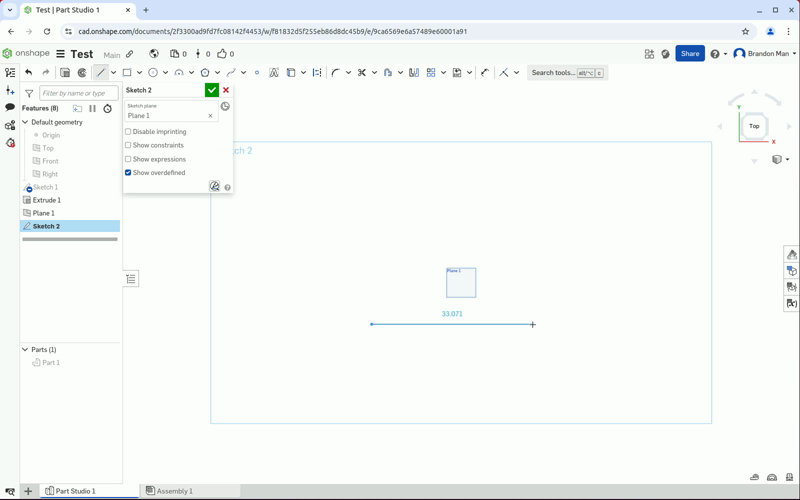
key_up(shift)
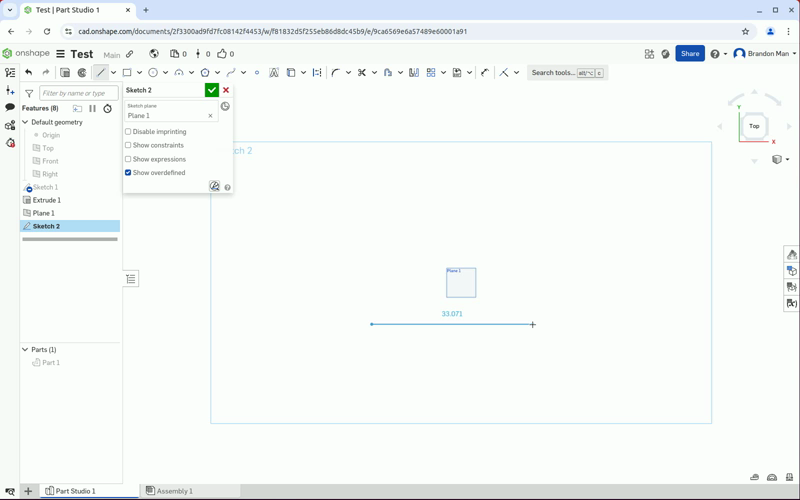
key_down(shift)
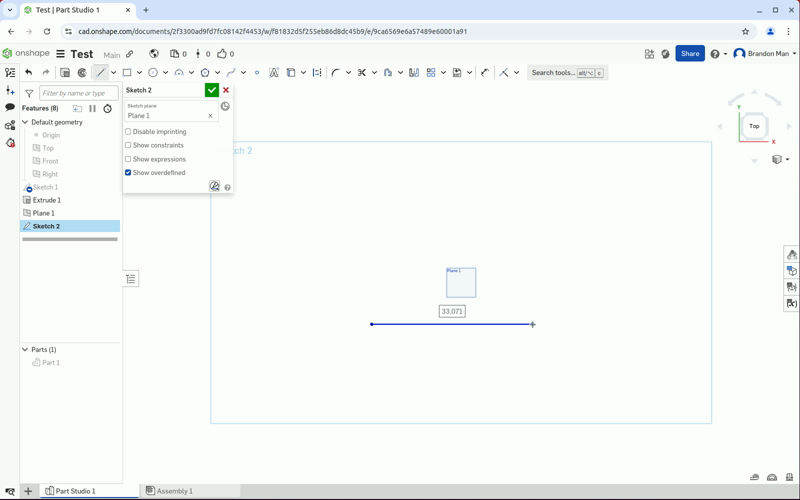
mouse_move(532, 230)
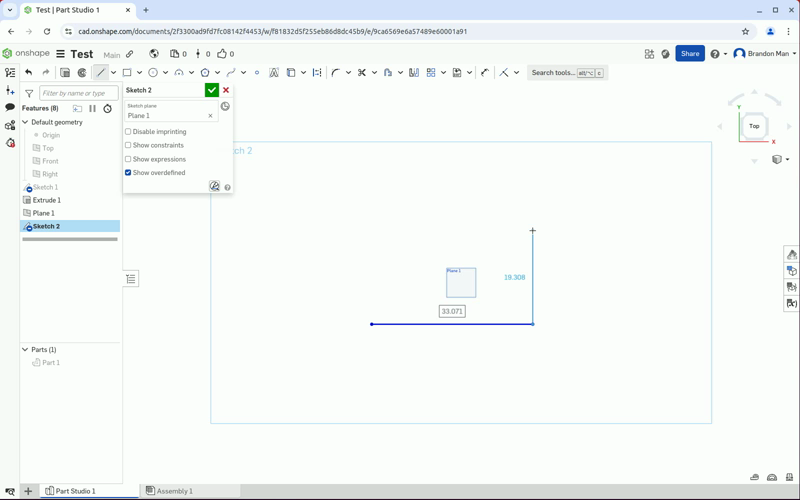
click(532, 230)
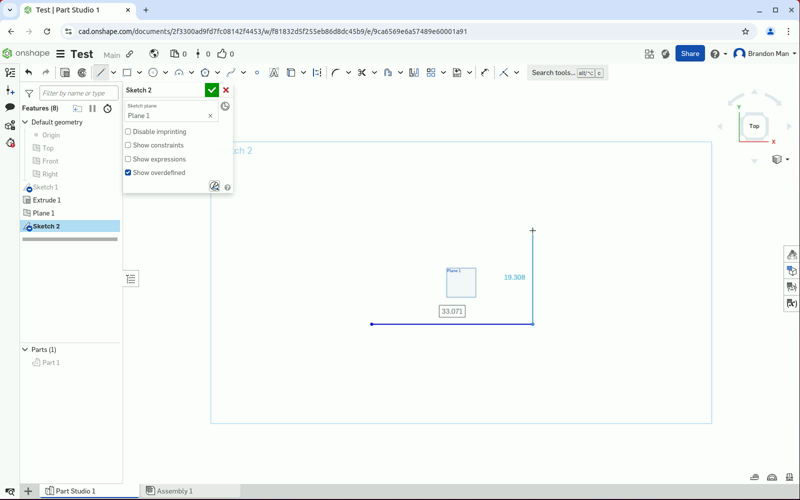
key_up(shift)
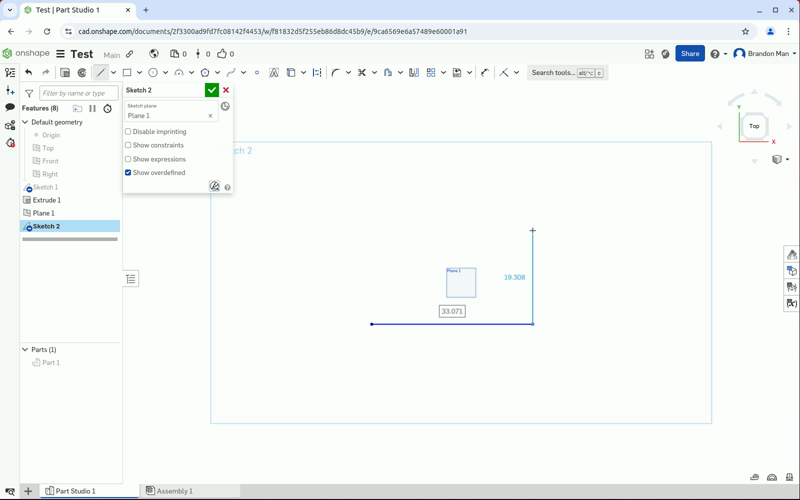
key_down(shift)
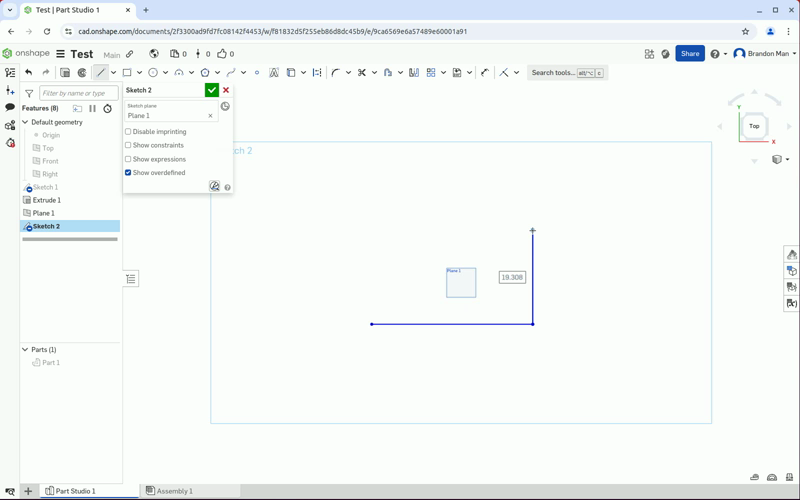
mouse_move(371, 230)
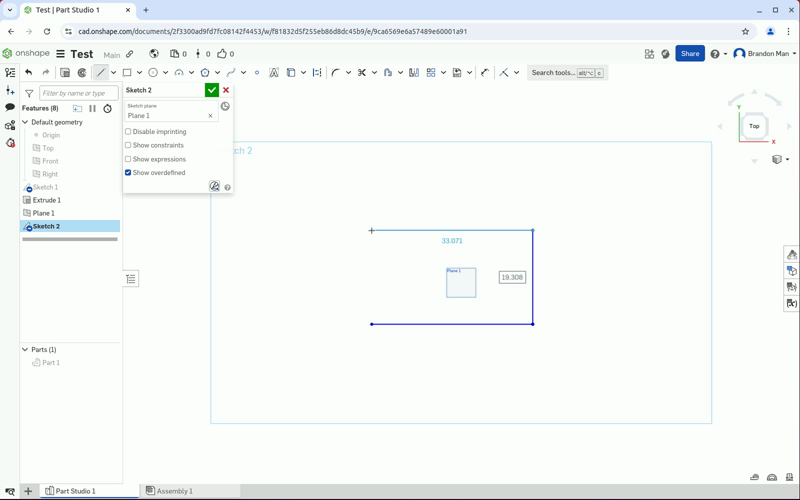
click(371, 230)
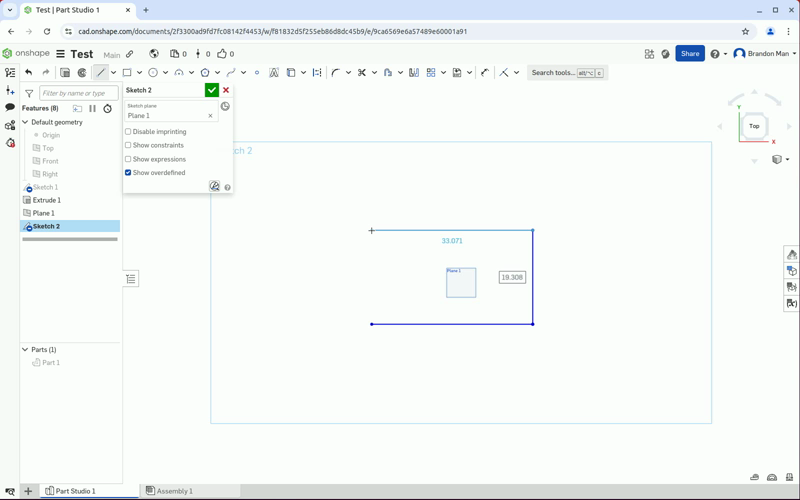
key_up(shift)
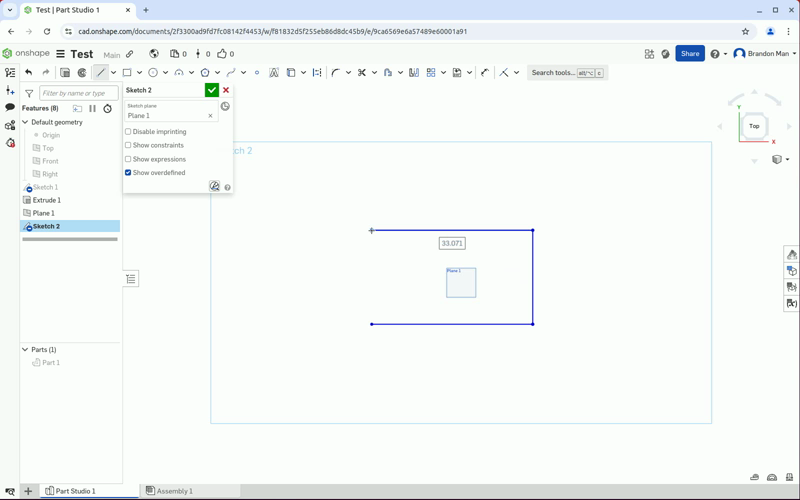
key_down(shift)
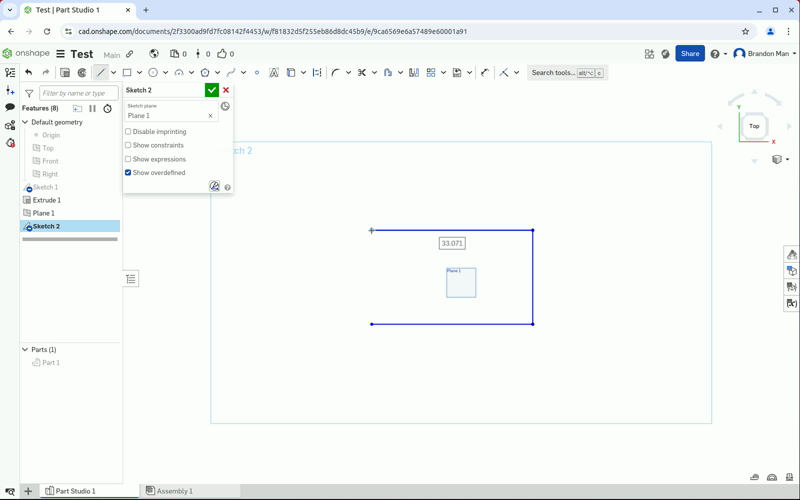
mouse_move(371, 324)
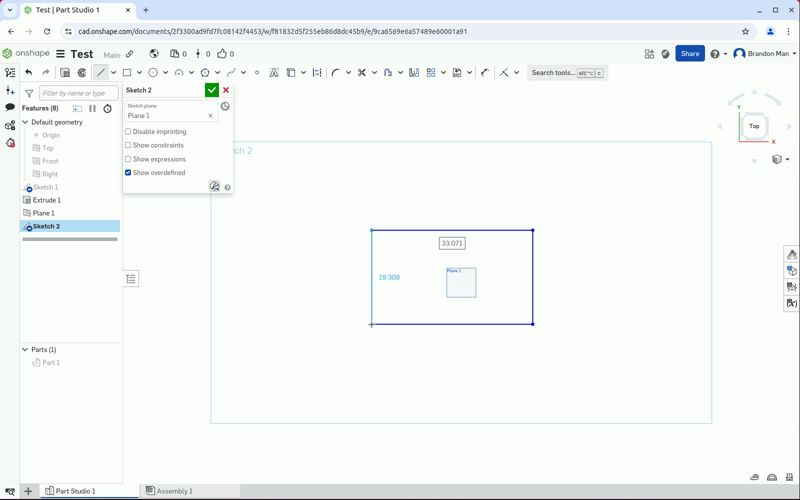
key_up(shift)
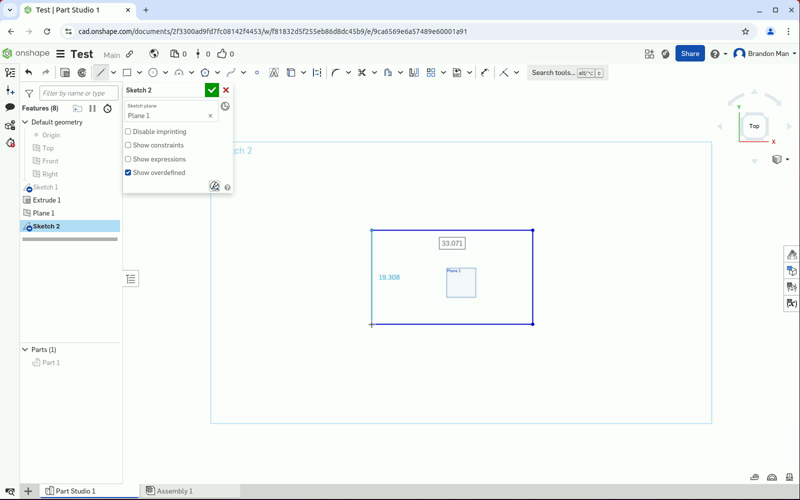
click(371, 324)
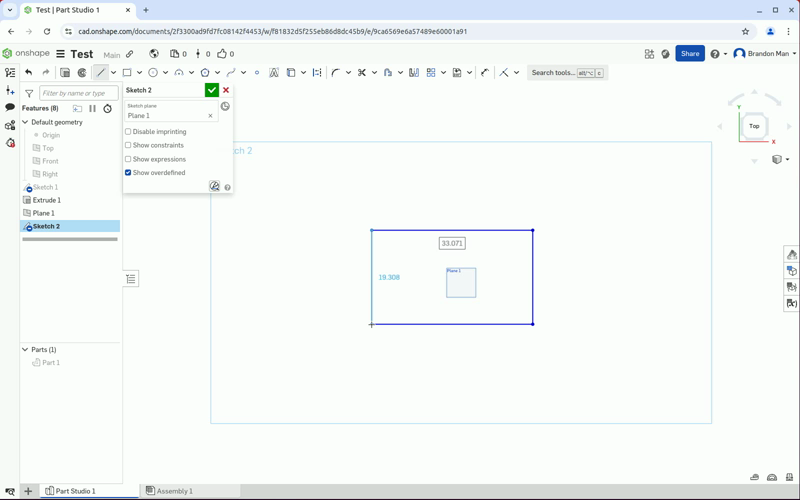
key(esc)
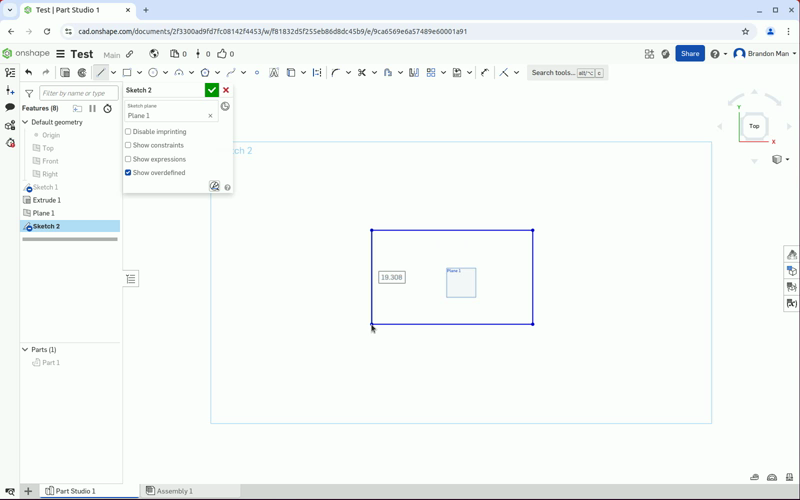
mouse_move(481, 242)
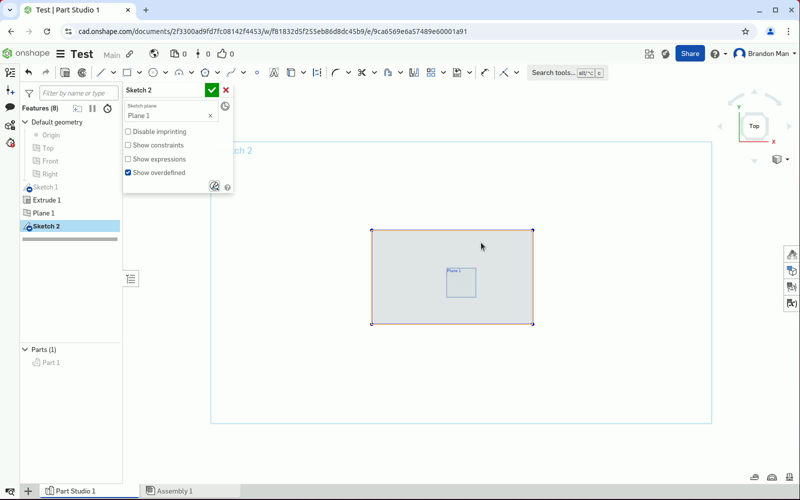
click(481, 242)
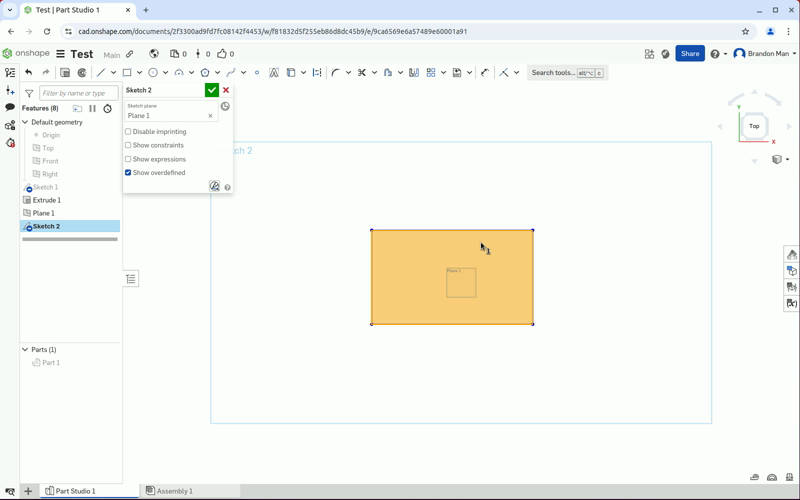
mouse_move(73, 352)
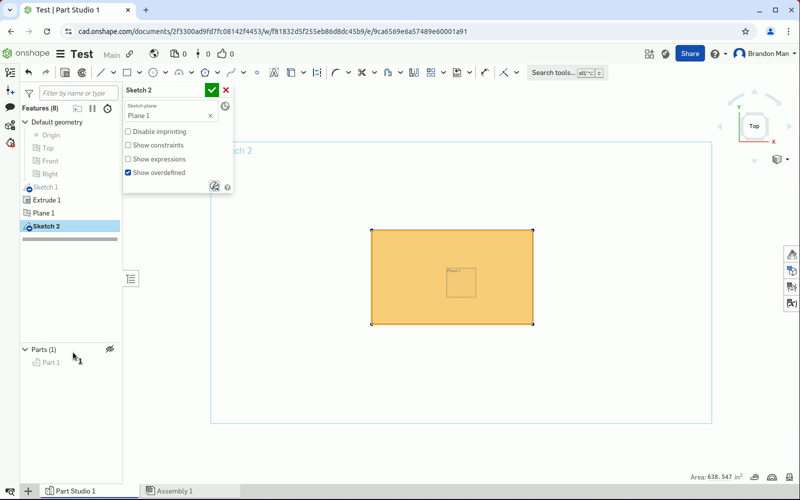
key(shift+y)
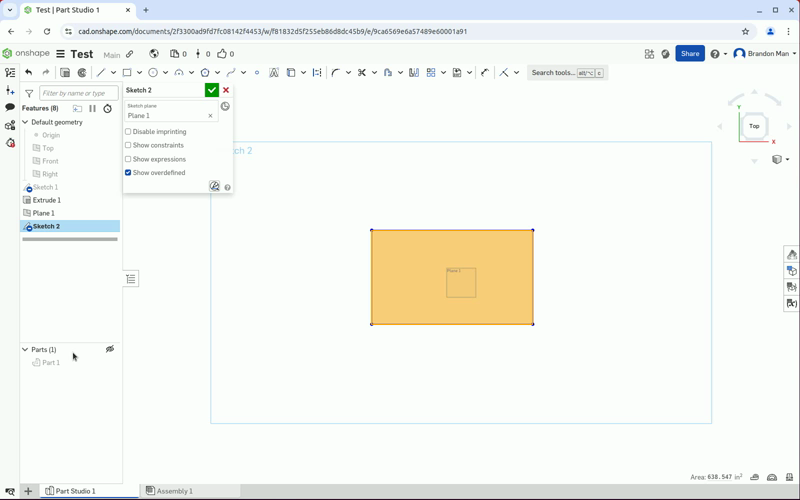
key(shift+e)
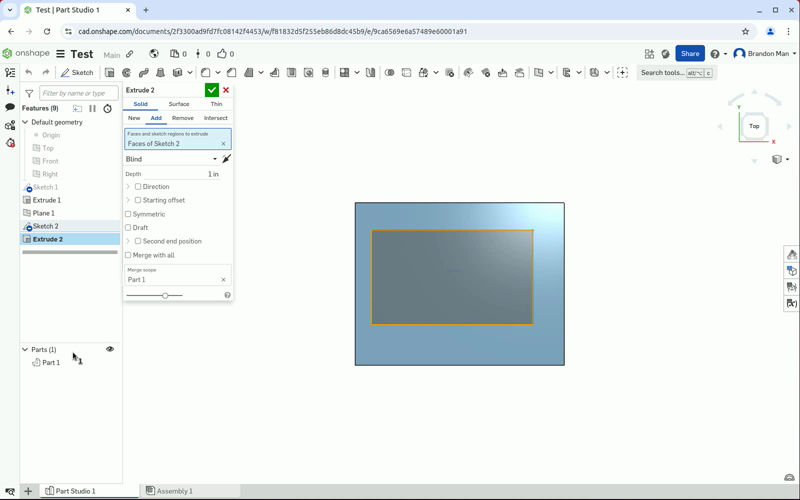
mouse_move(143, 106)
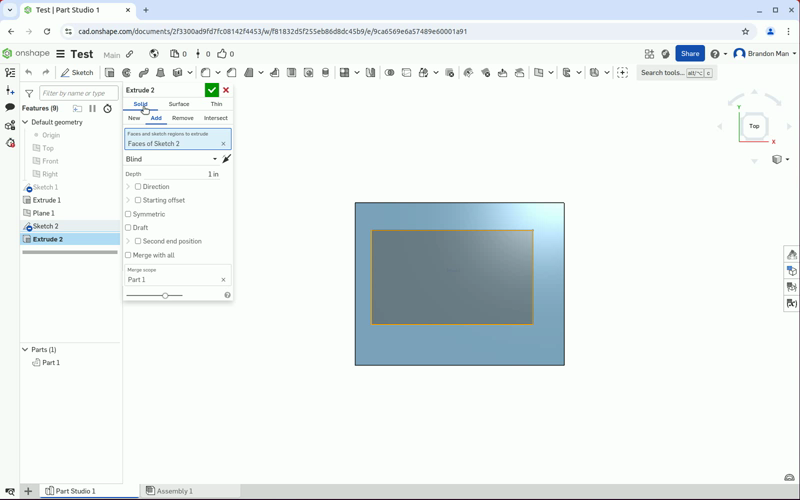
click(143, 106)
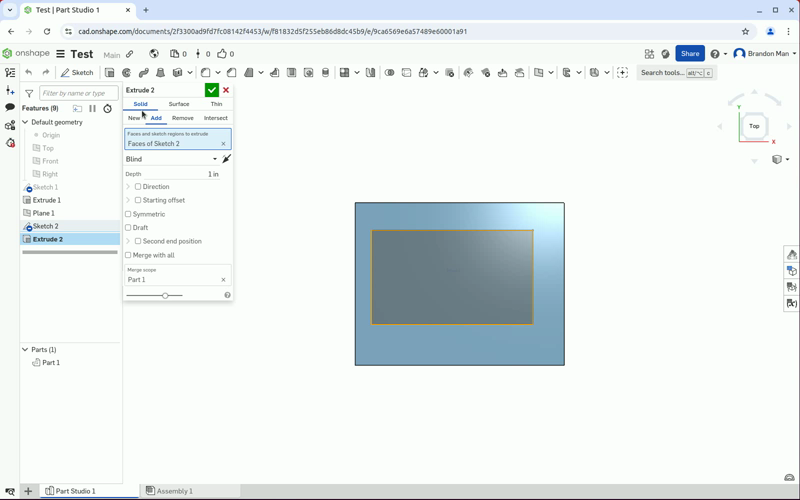
mouse_move(137, 120)
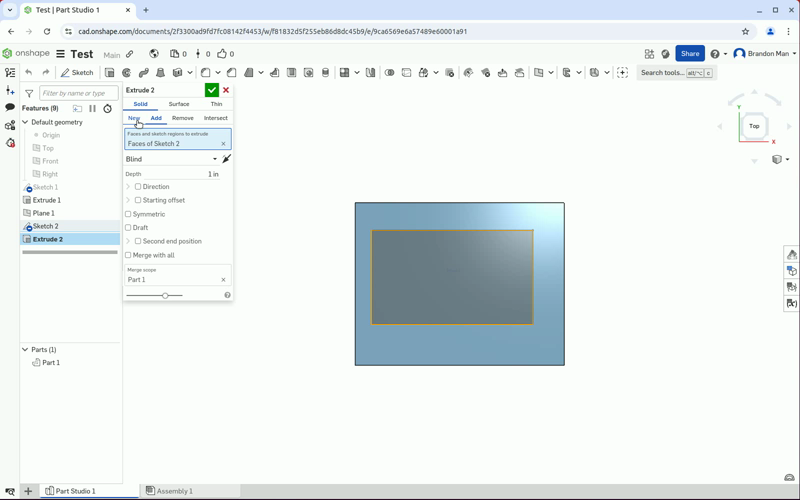
click(137, 120)
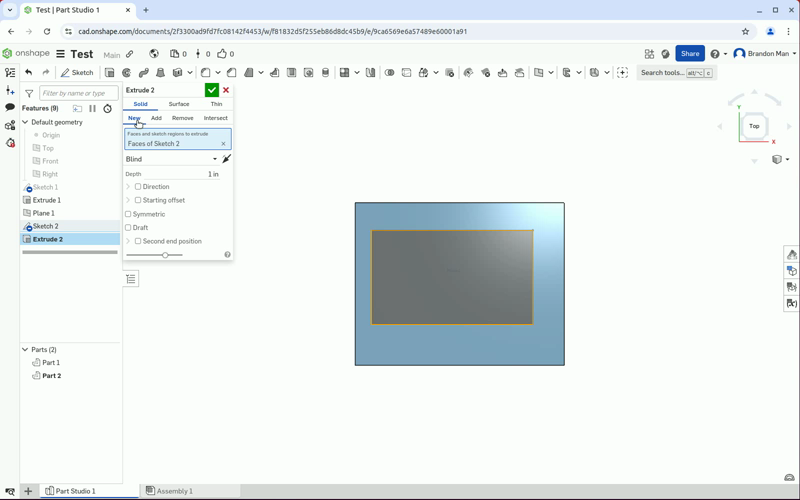
key(tab, 4)
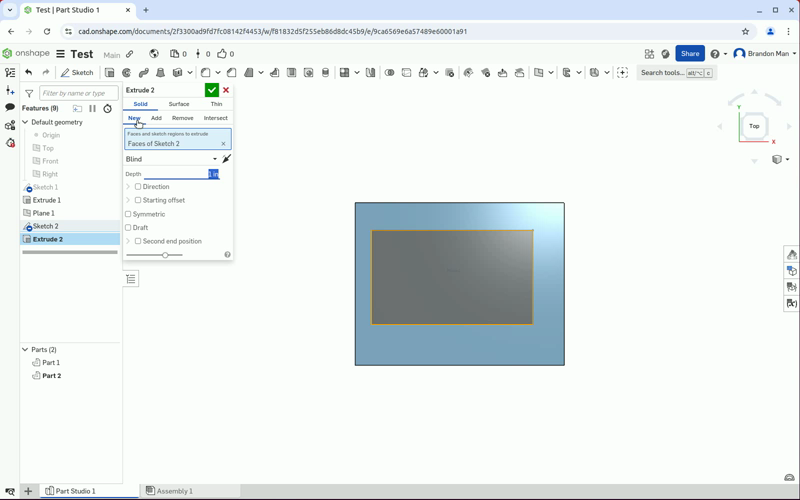
text(19.738)
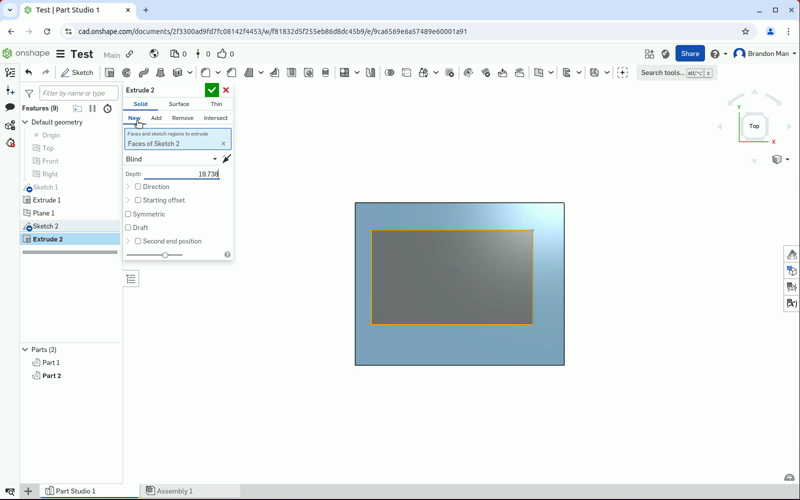
key(enter)
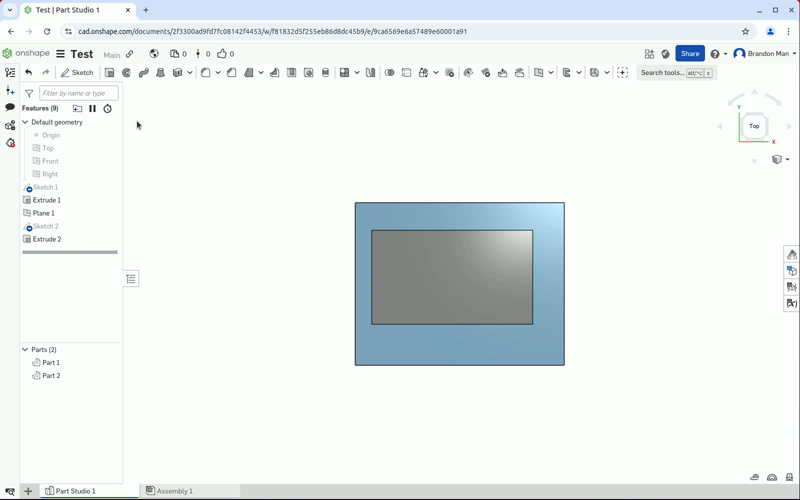
key(shift+h)
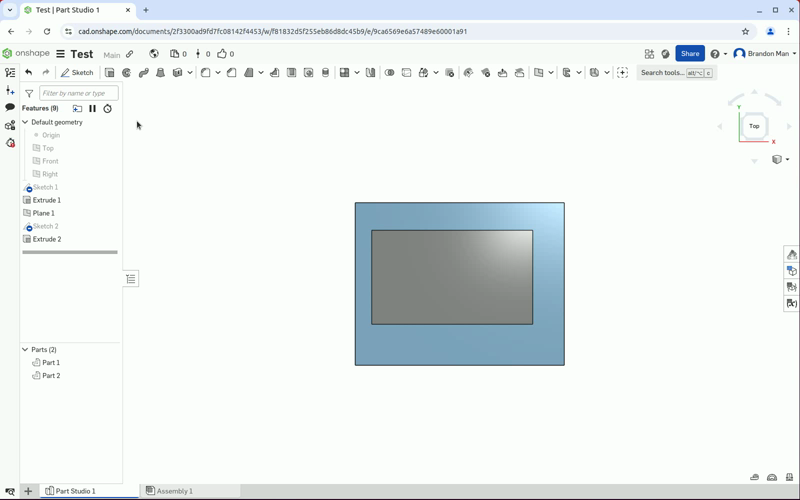
key(shift+h)
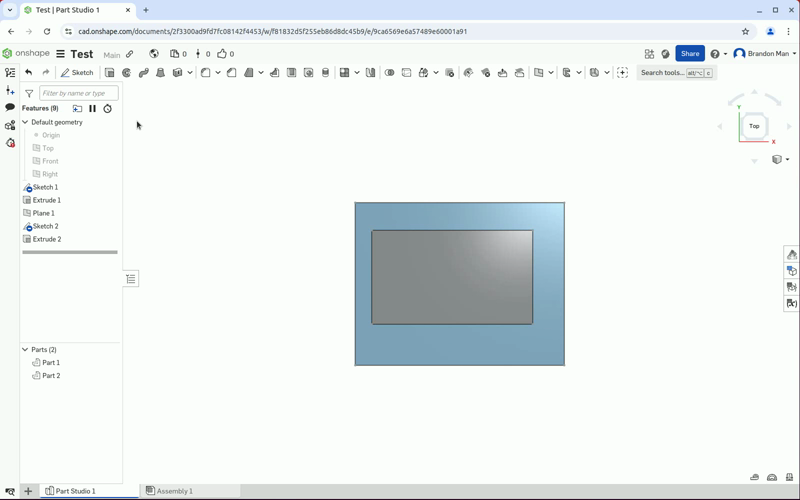
key(shift+7)
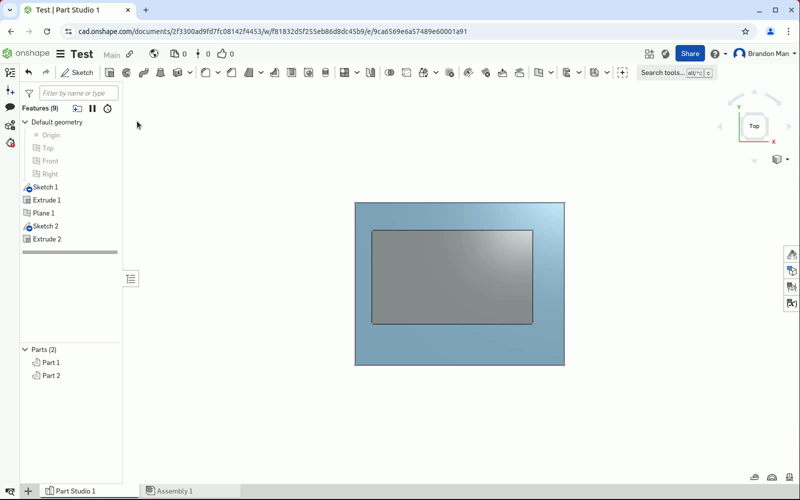
key(up, 3)
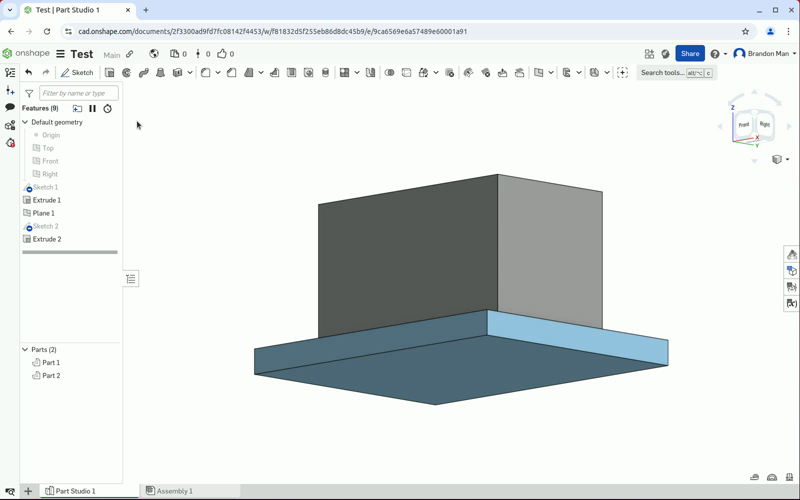
key(left, 3)
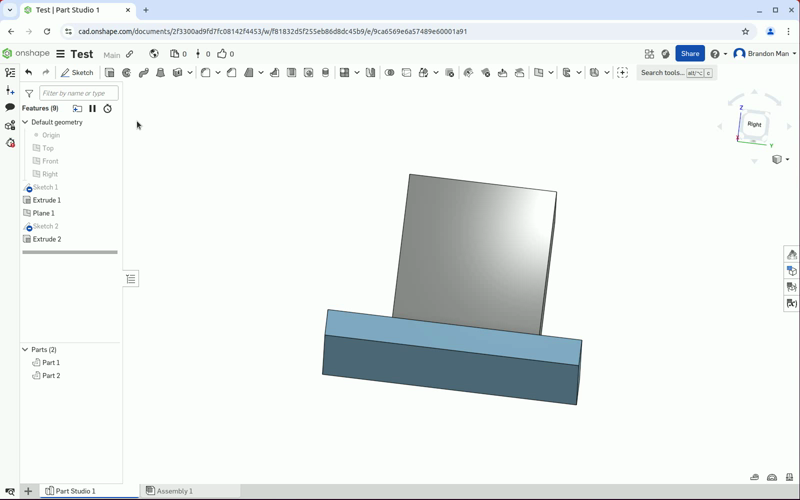
key(right, 3)
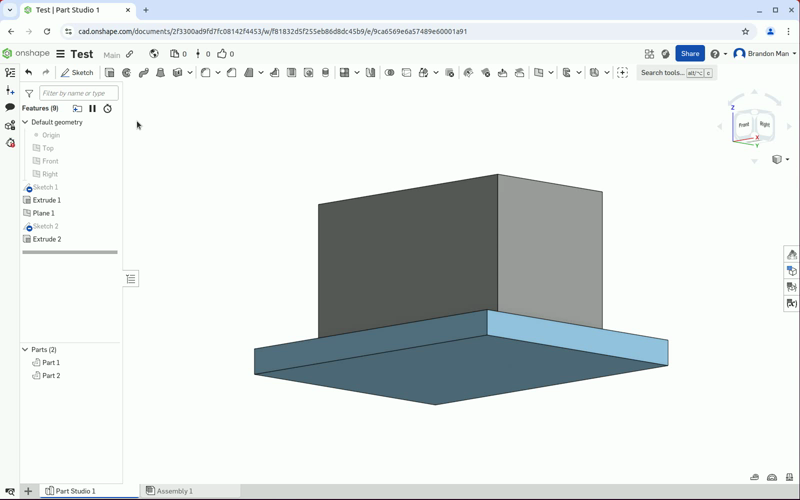
key(down, 3)
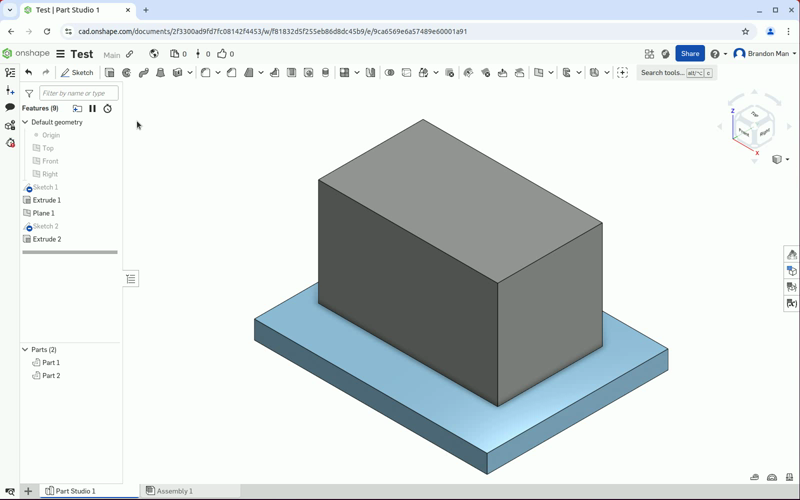
mouse_move(73, 189)
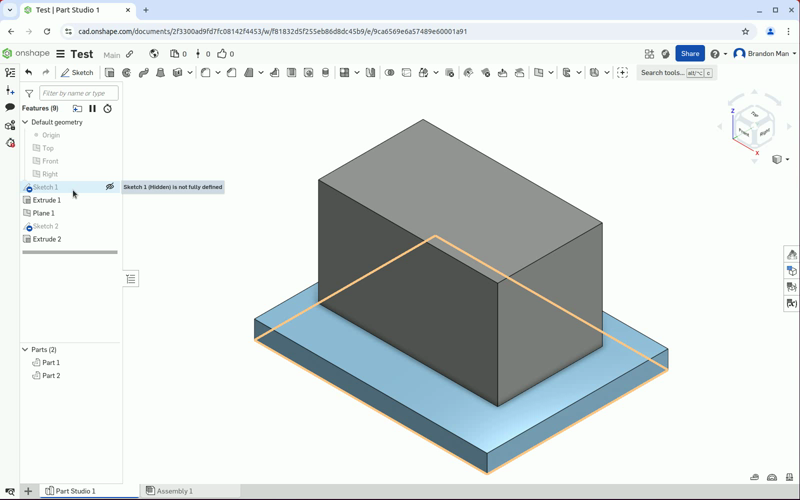
click(73, 189)